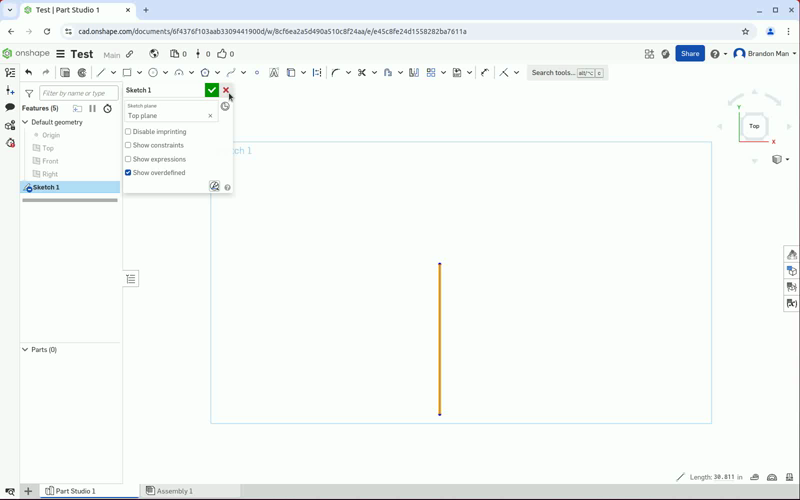
key(shift+h)
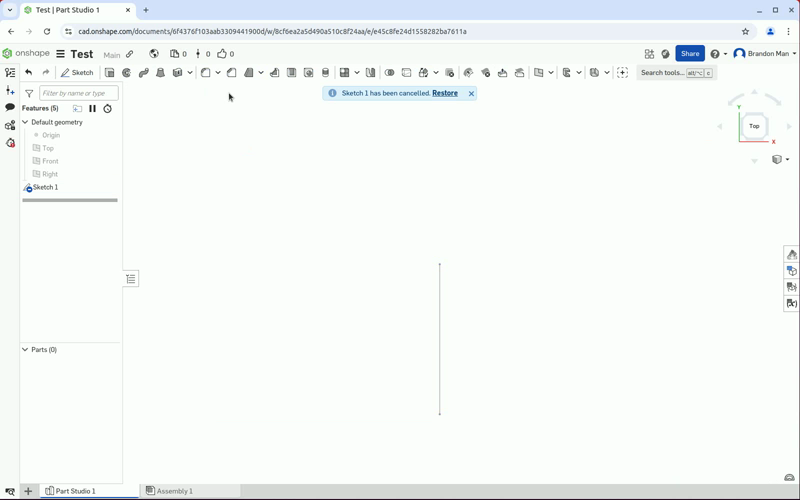
key(shift+s)
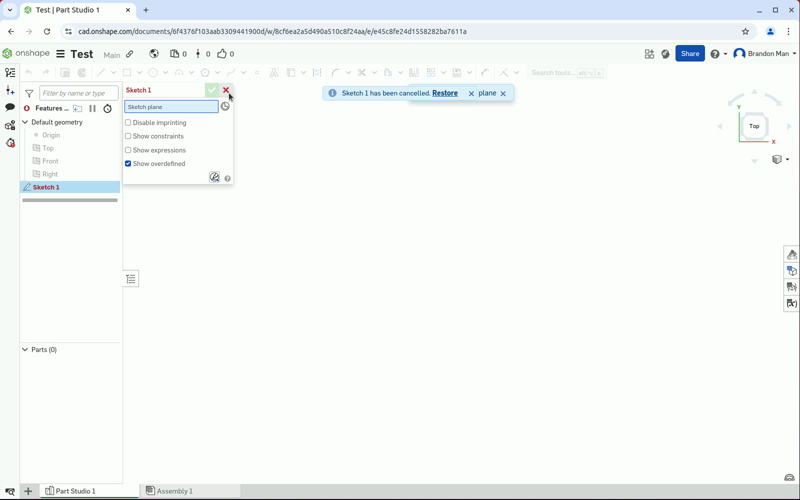
mouse_move(73, 150)
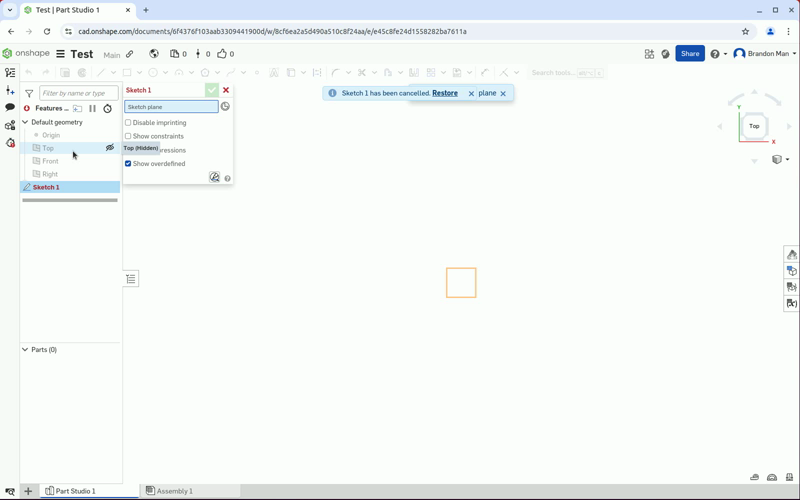
click(73, 150)
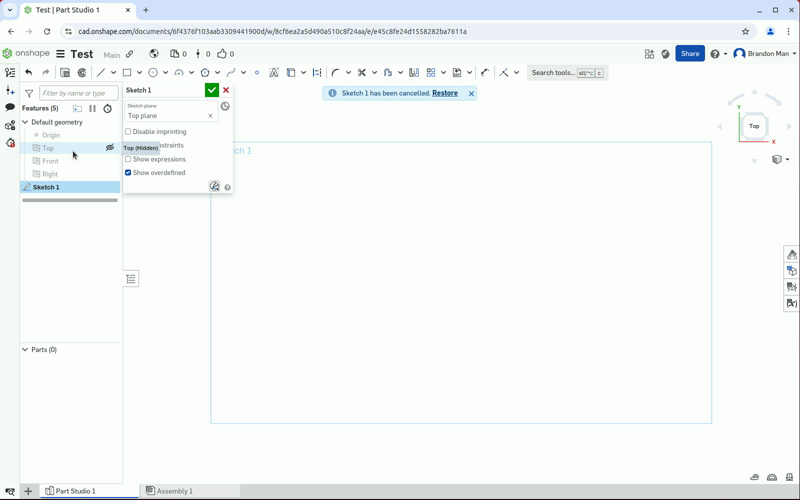
mouse_move(73, 352)
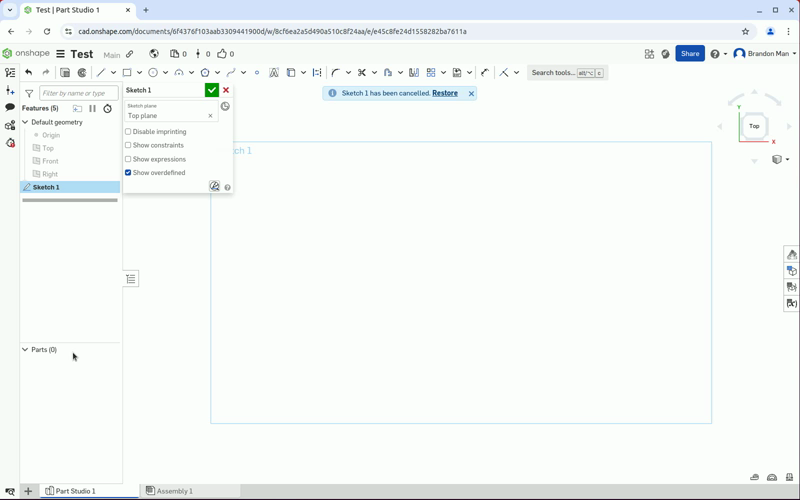
key(y)
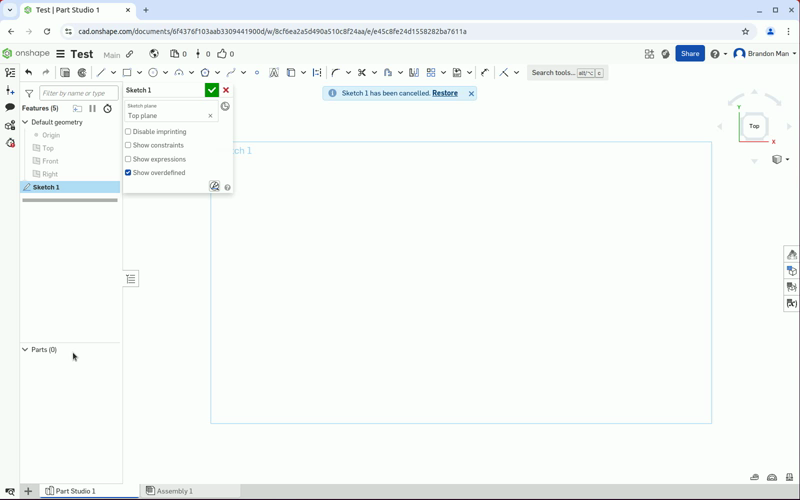
key(l)
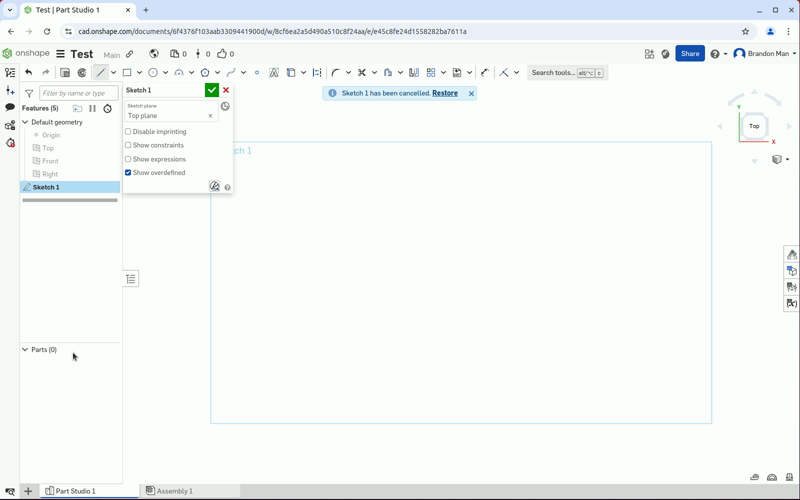
key_down(shift)
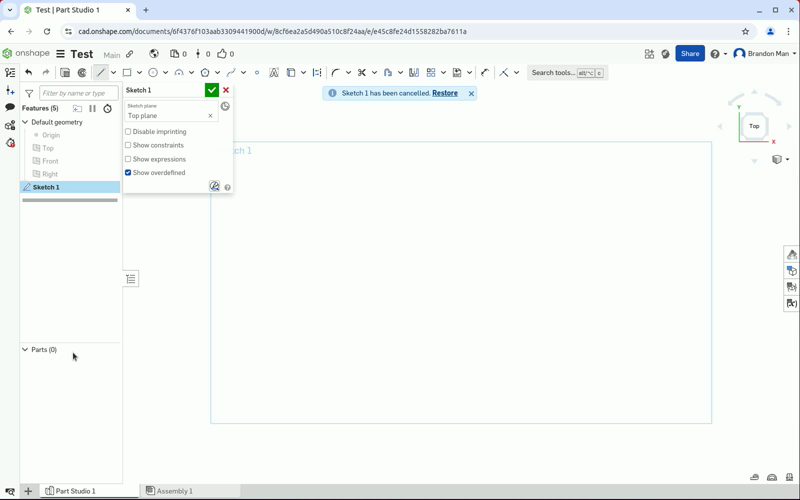
mouse_move(348, 395)
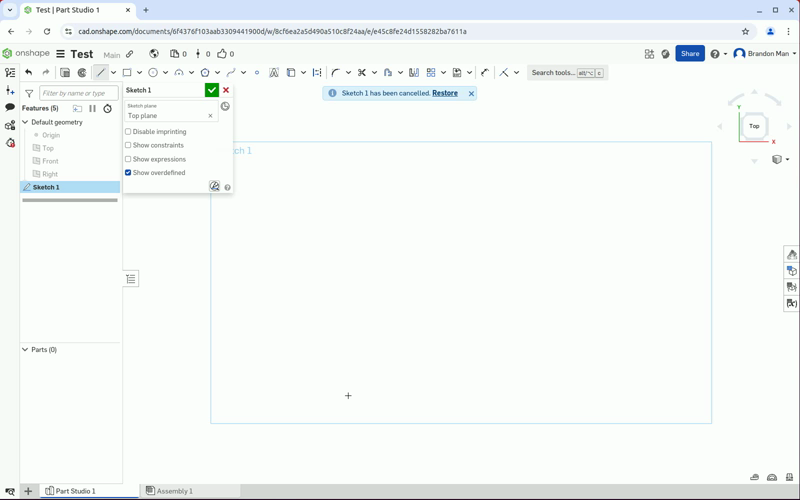
click(348, 395)
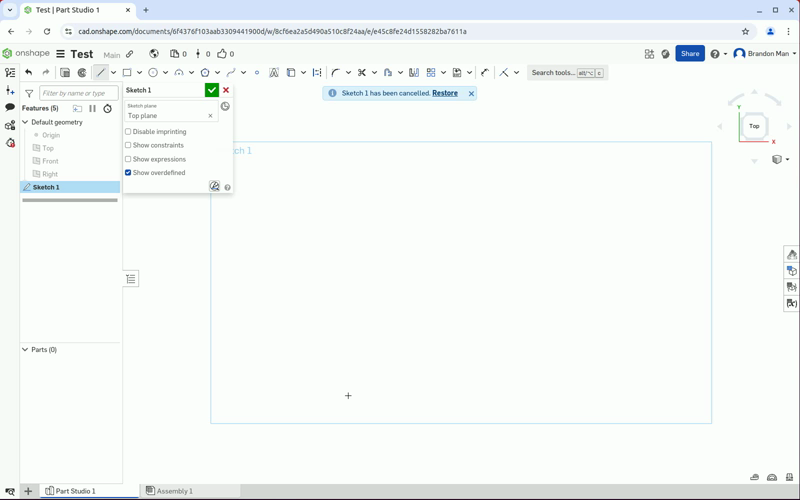
key_up(shift)
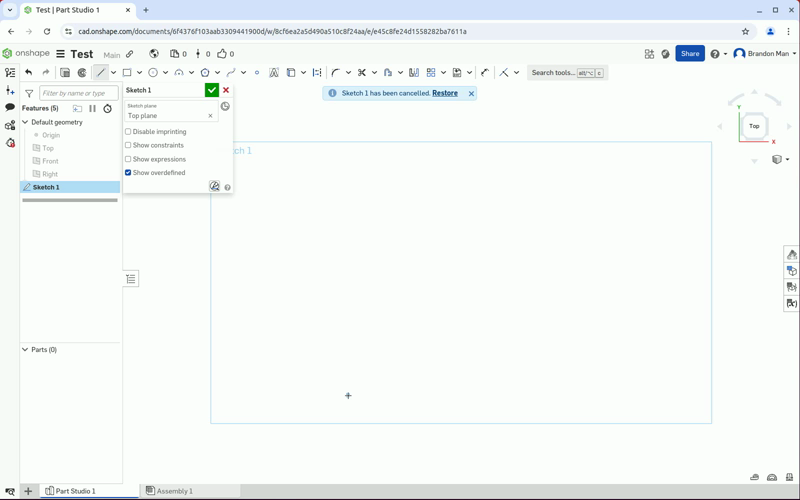
key_down(shift)
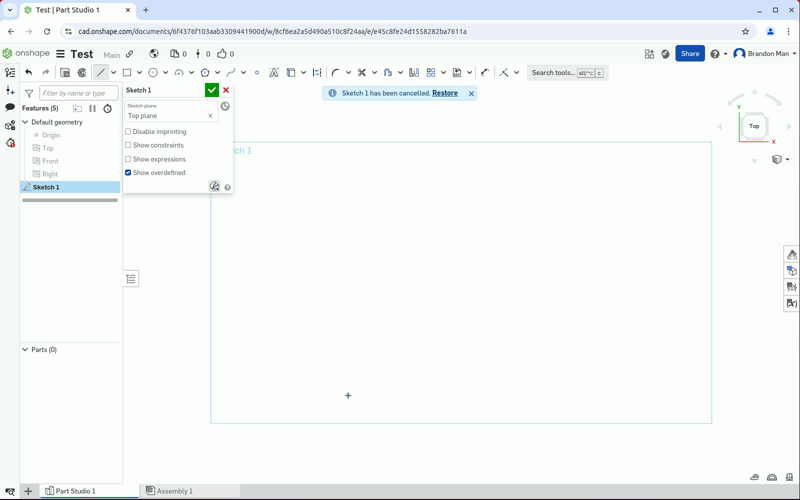
mouse_move(572, 395)
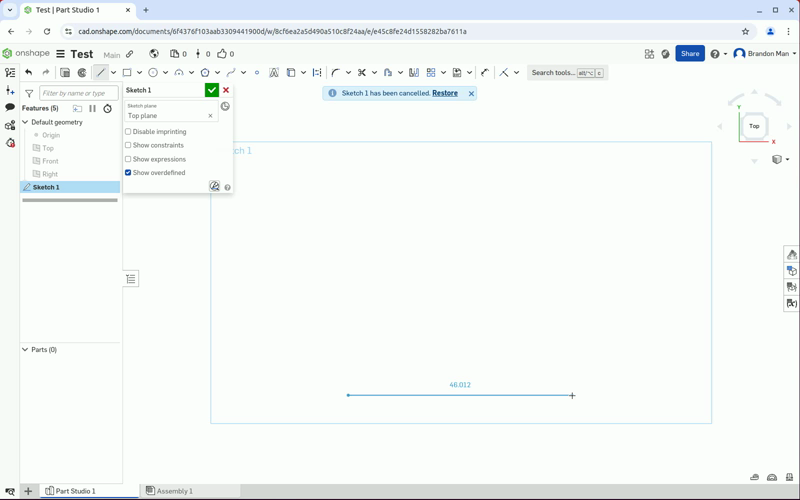
click(572, 395)
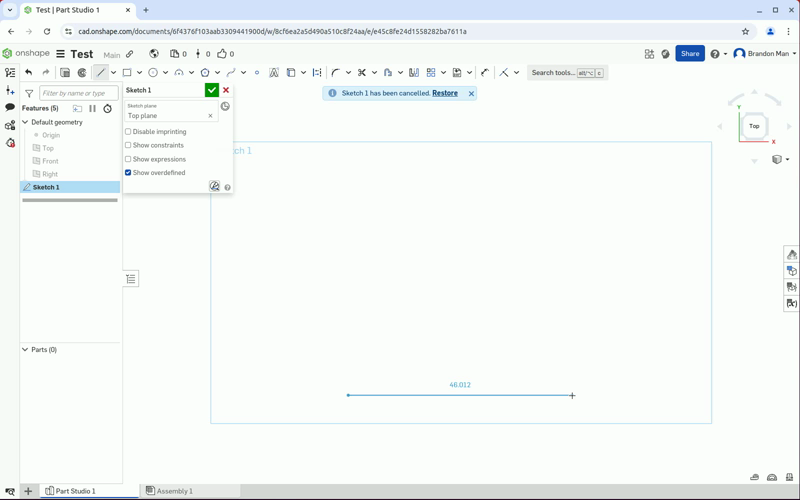
key_up(shift)
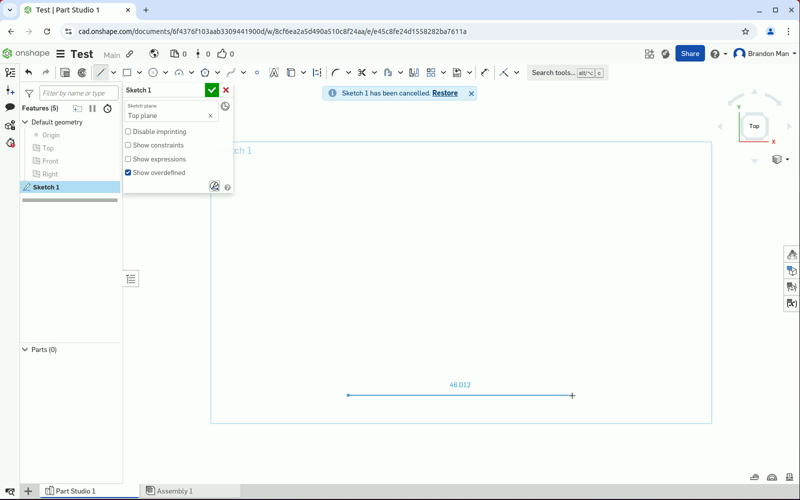
key_down(shift)
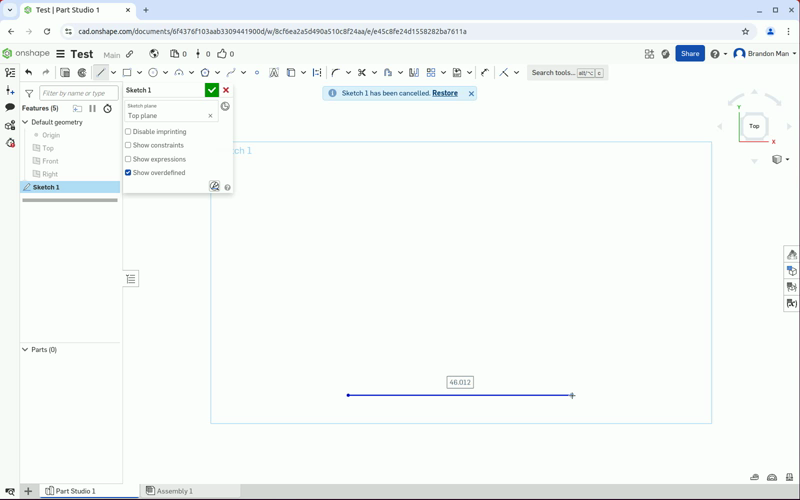
mouse_move(572, 171)
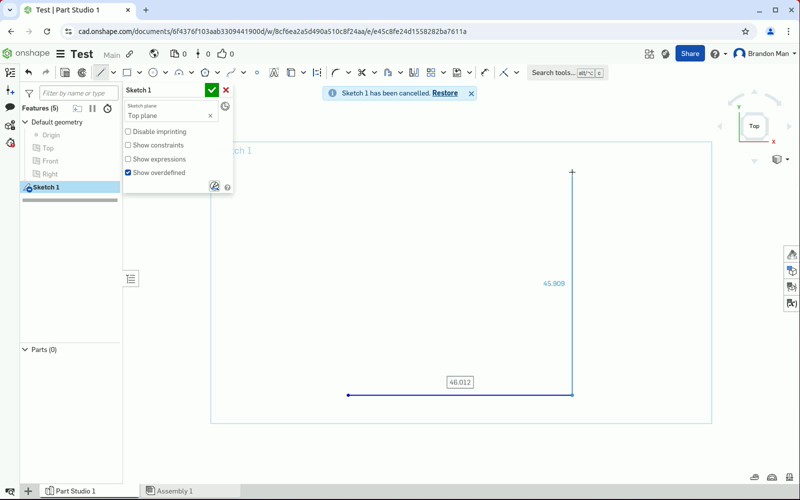
click(572, 171)
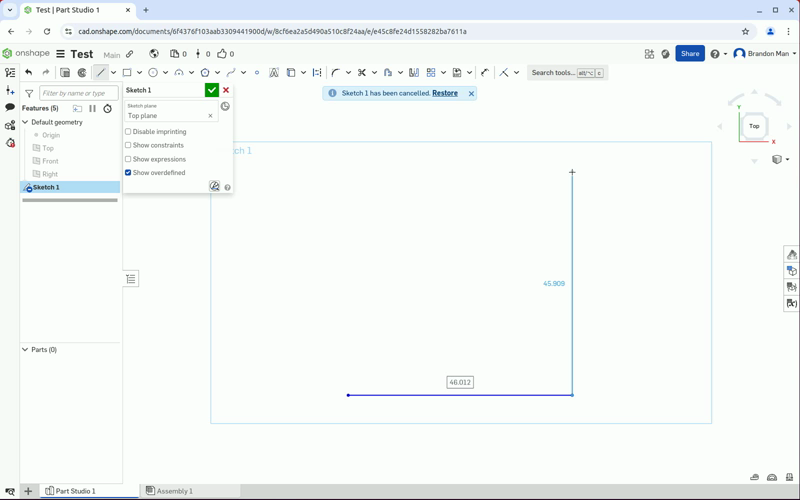
key_up(shift)
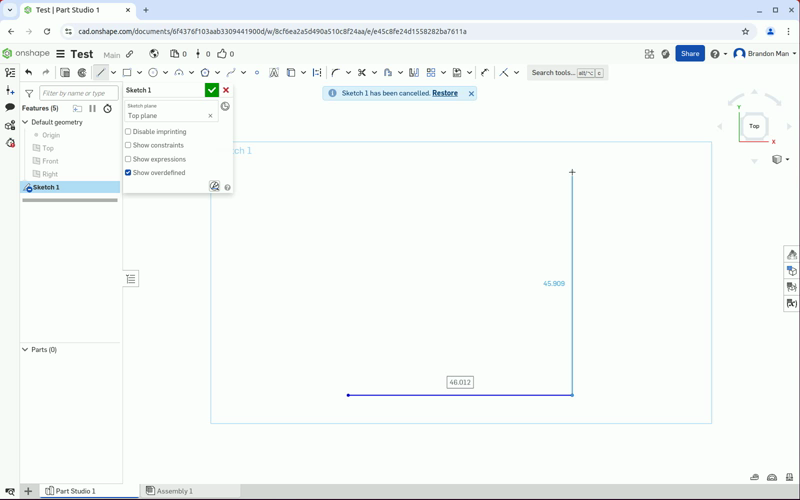
key_down(shift)
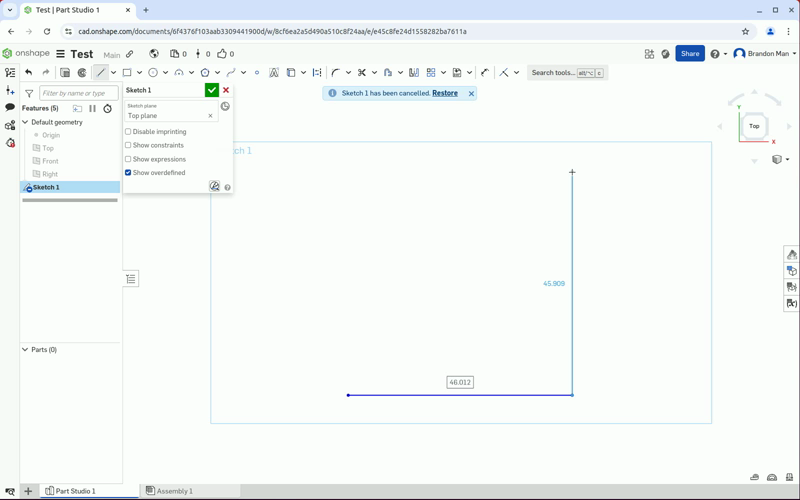
mouse_move(348, 171)
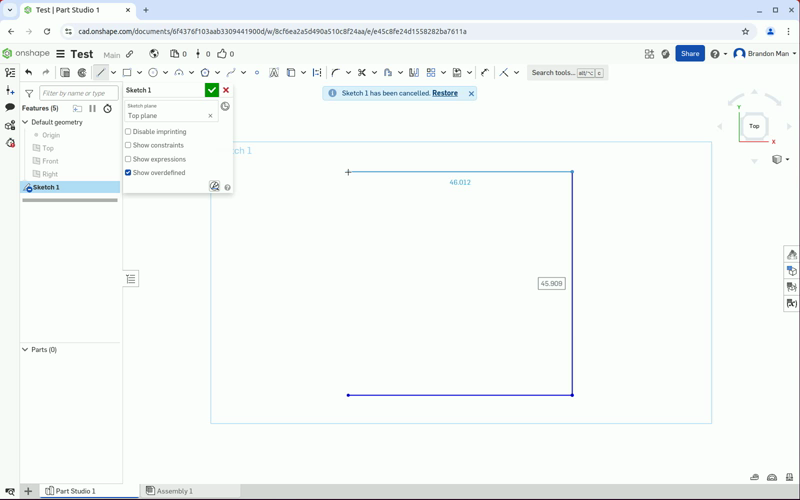
click(348, 171)
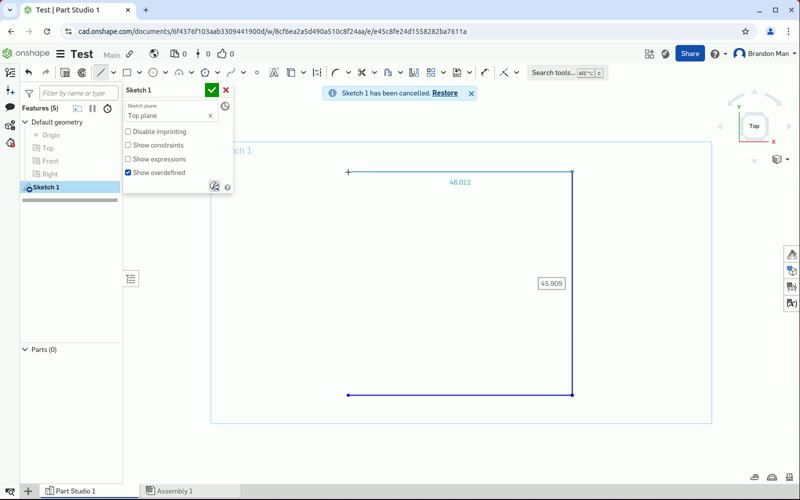
key_up(shift)
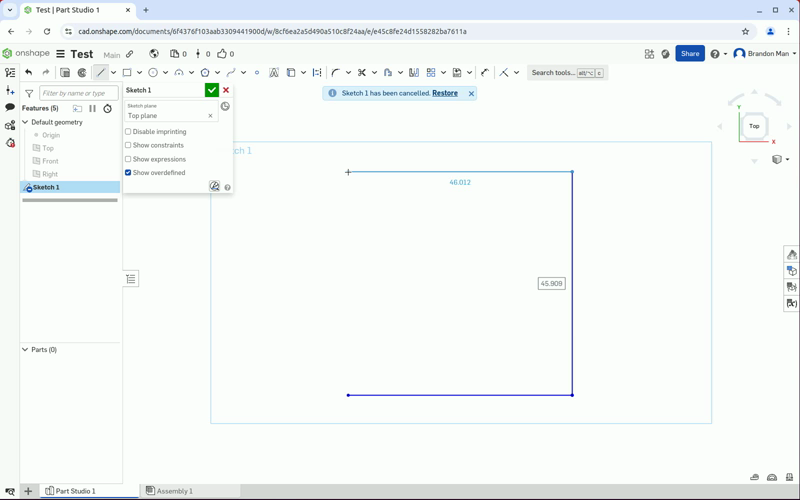
key_down(shift)
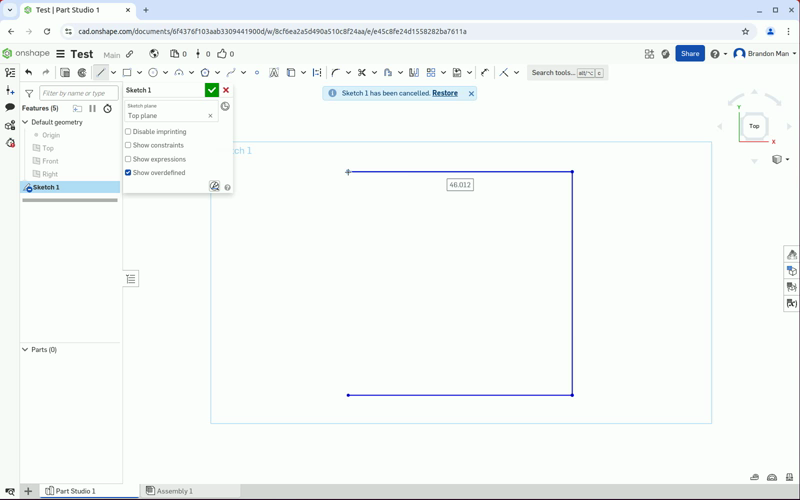
mouse_move(348, 395)
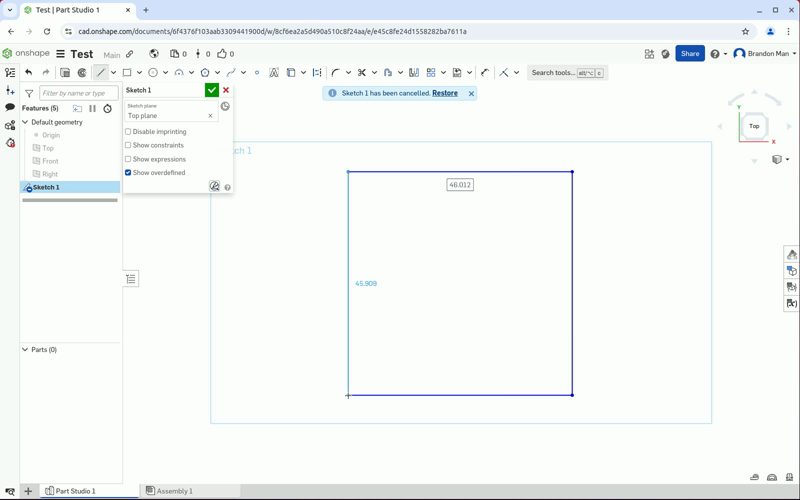
key_up(shift)
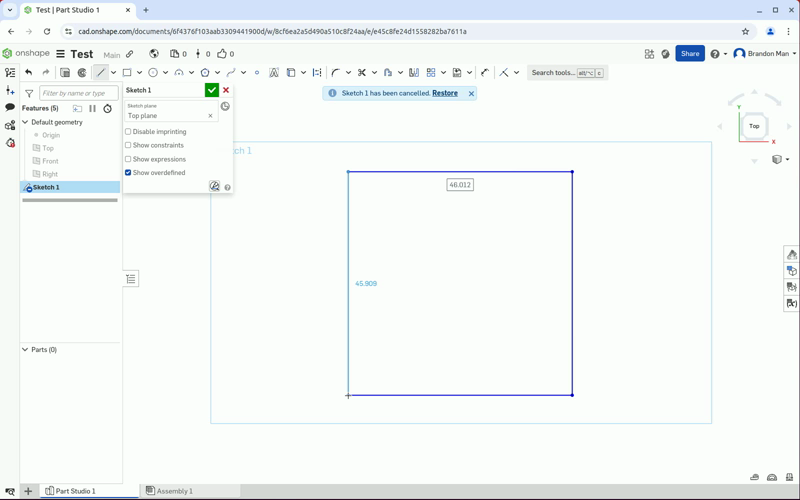
click(348, 395)
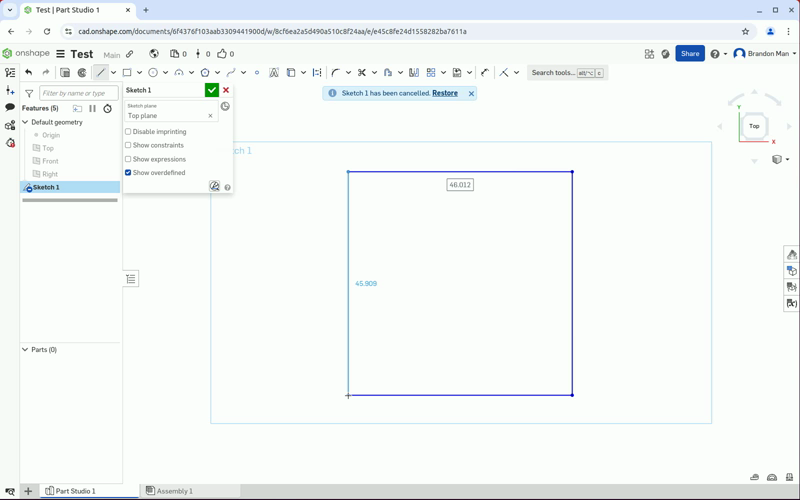
key(esc)
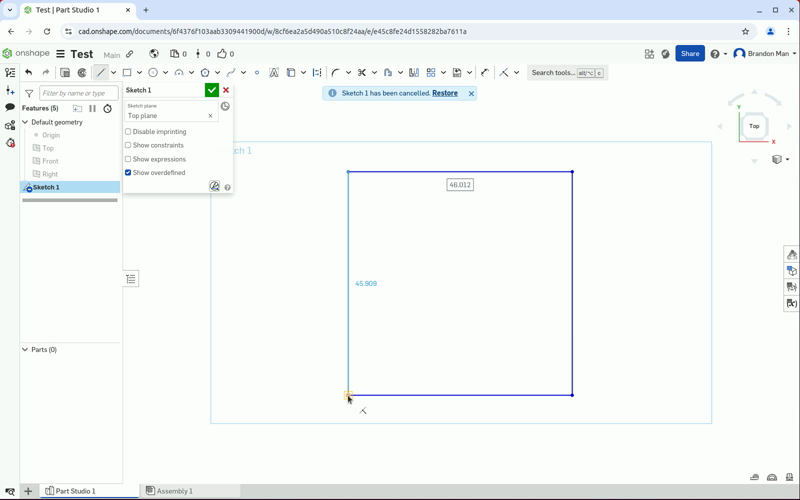
mouse_move(463, 260)
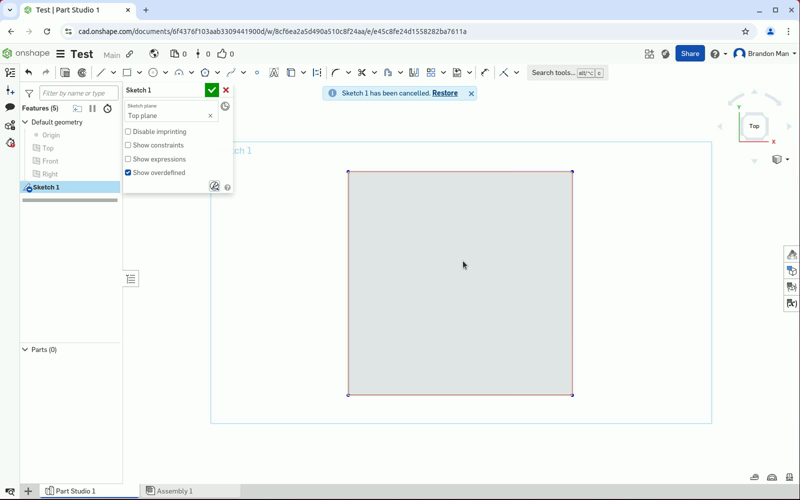
click(463, 260)
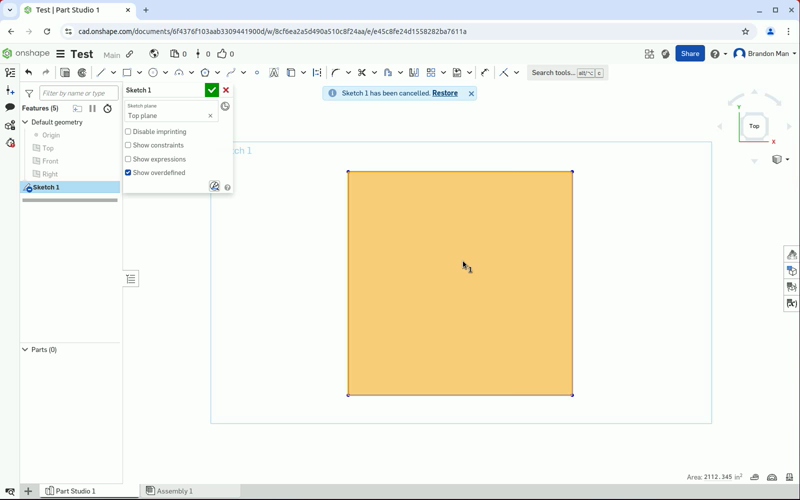
mouse_move(73, 352)
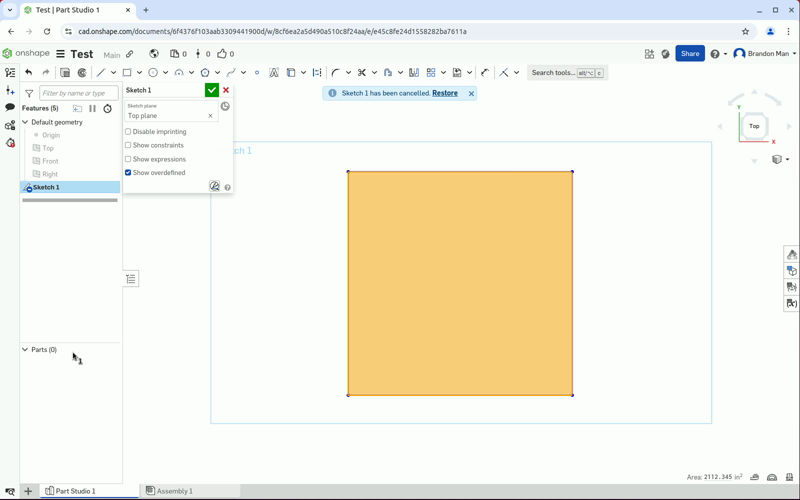
key(shift+y)
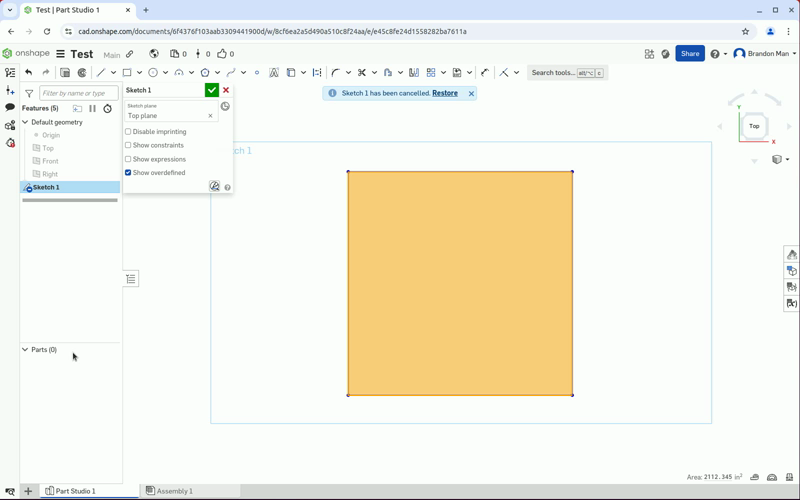
key(shift+e)
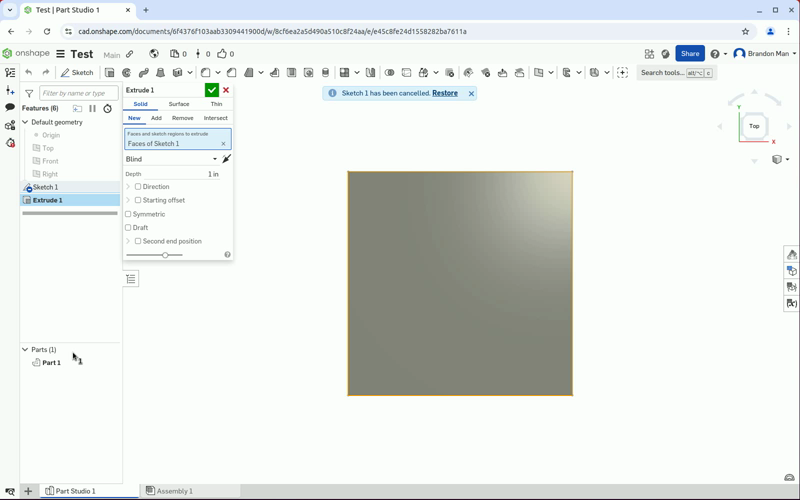
mouse_move(143, 106)
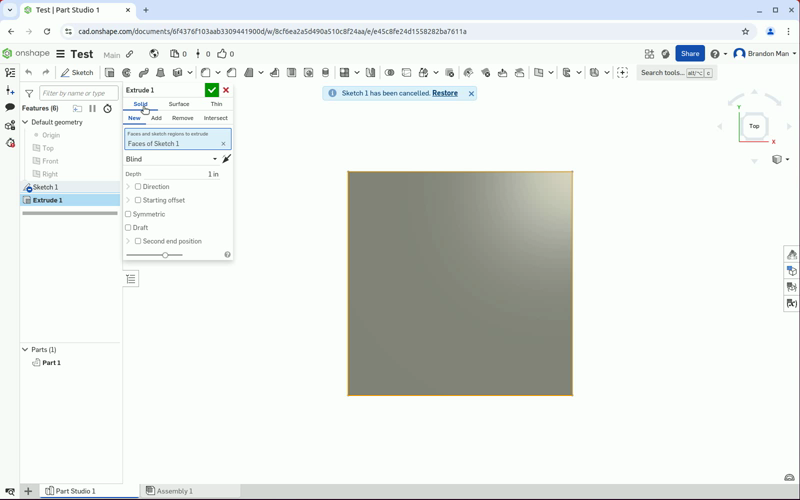
click(143, 106)
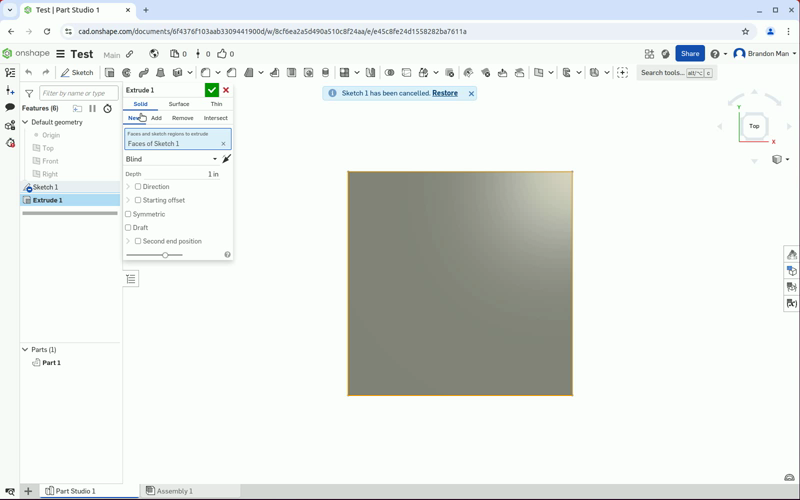
mouse_move(137, 120)
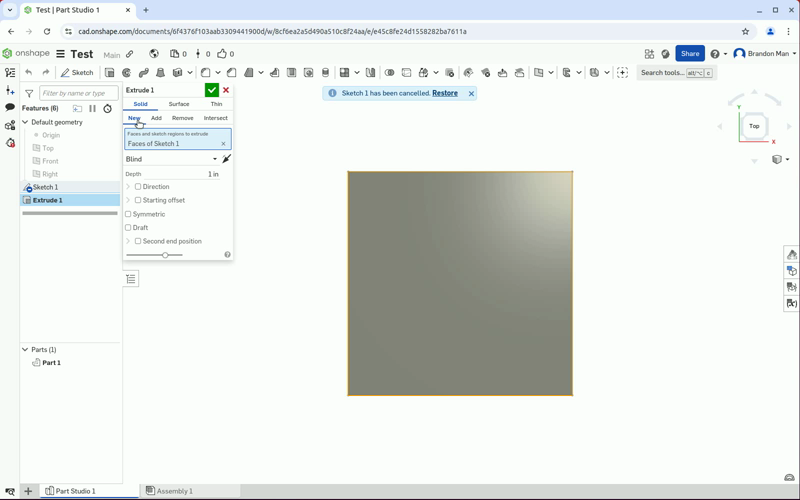
click(137, 120)
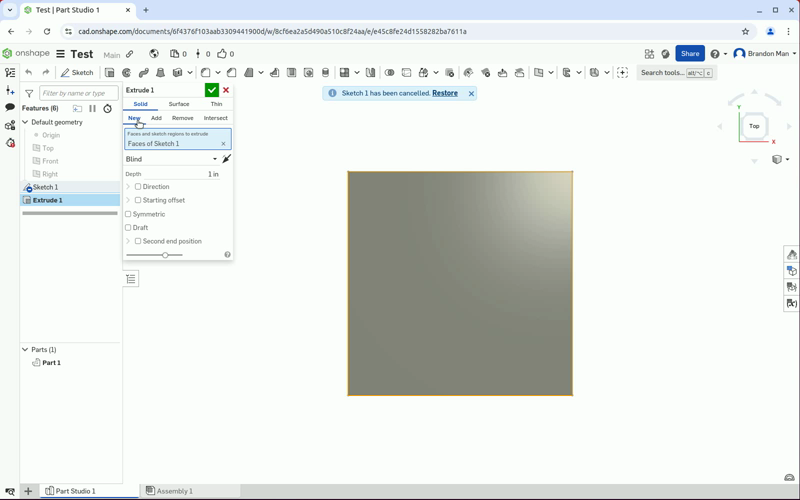
key(tab, 4)
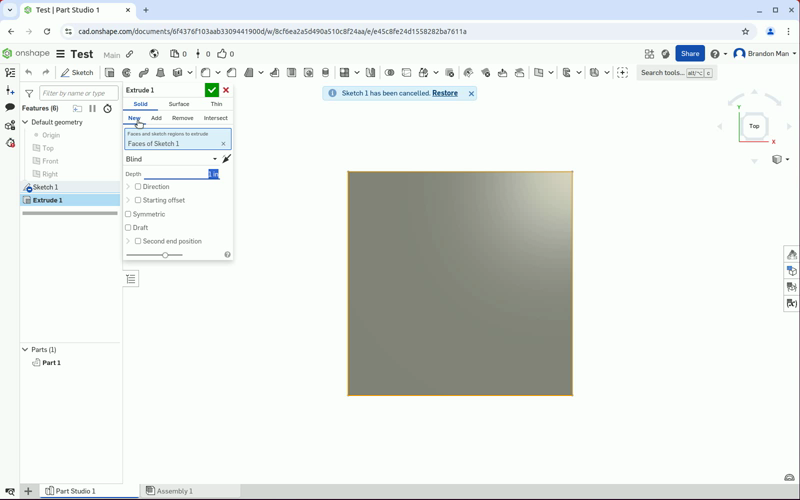
text(-23.108)
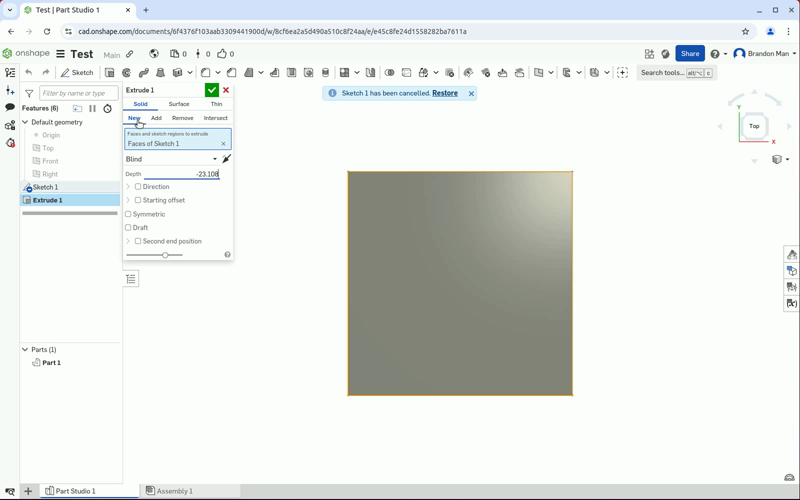
key(enter)
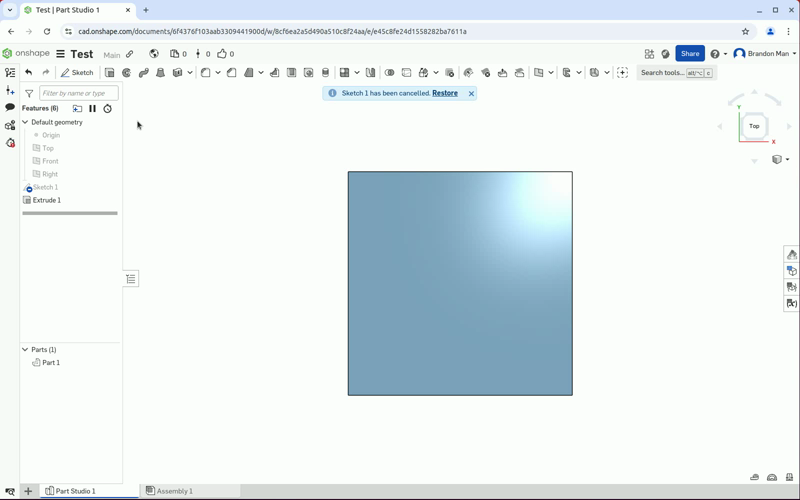
key(shift+h)
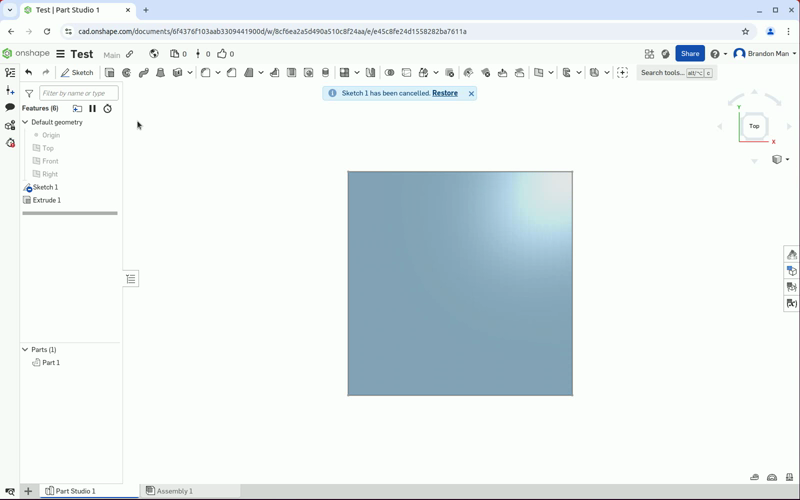
key(shift+h)
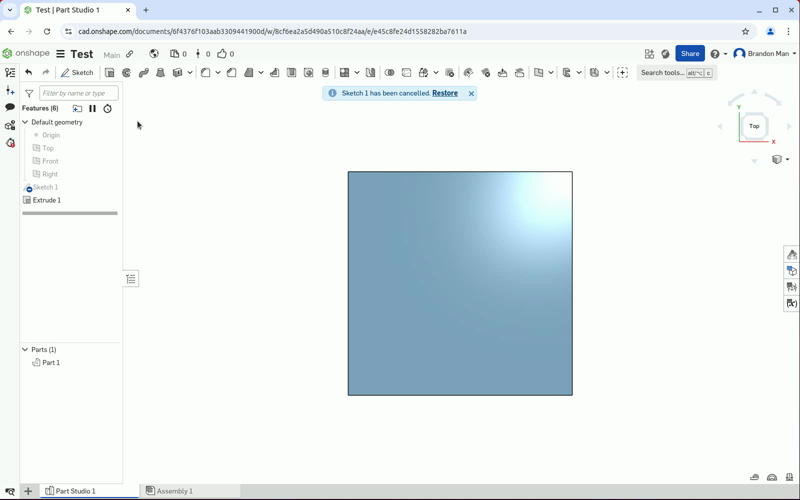
mouse_move(73, 189)
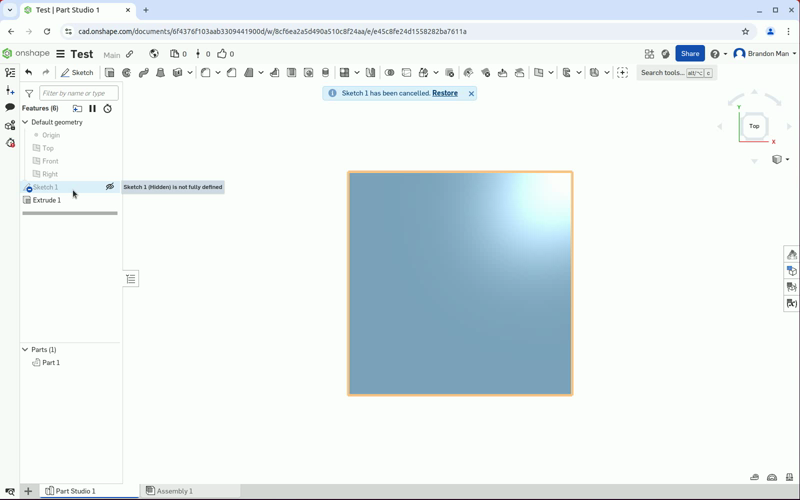
click(73, 189)
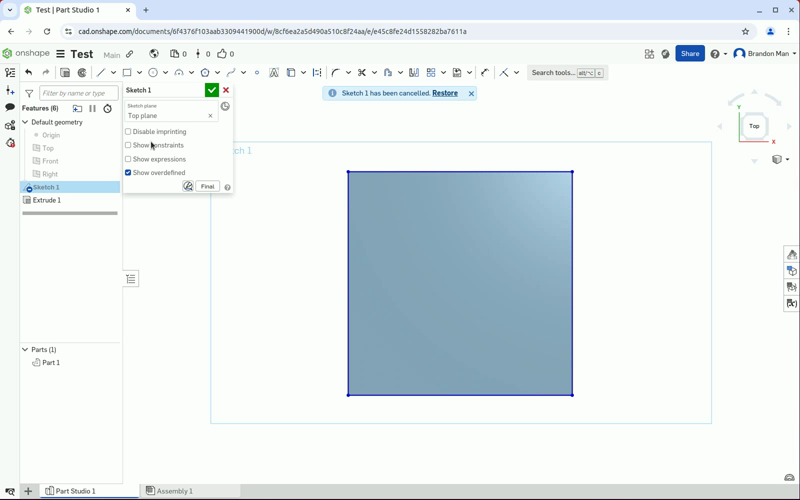
mouse_move(229, 92)
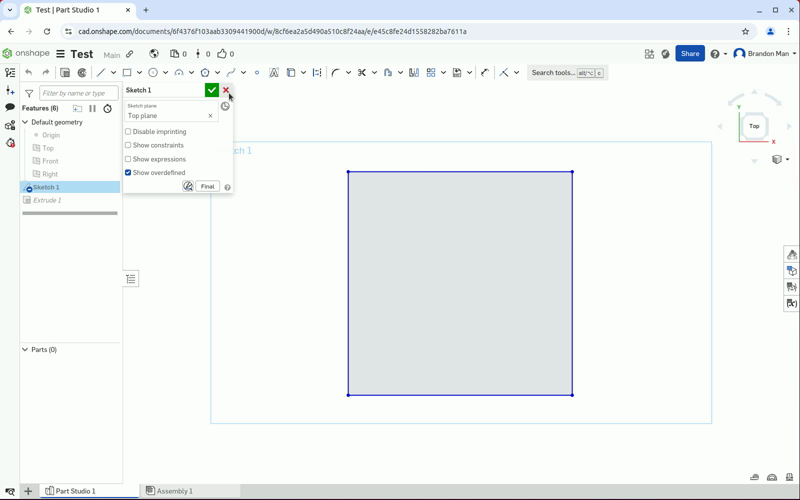
click(229, 92)
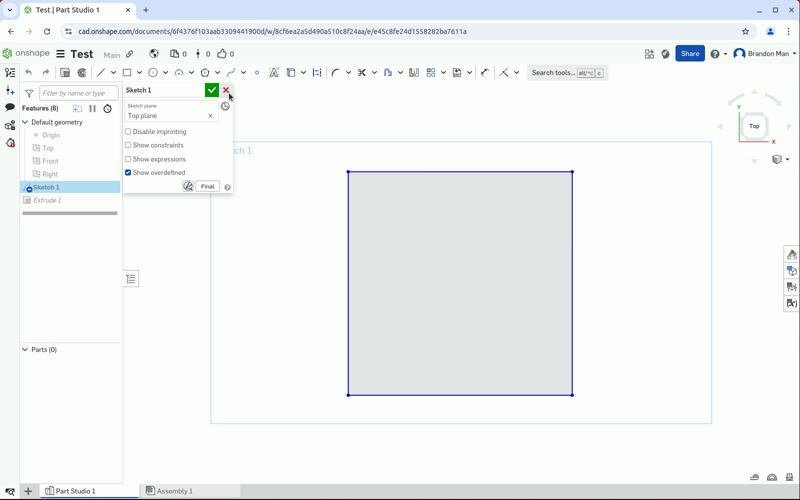
key(shift+s)
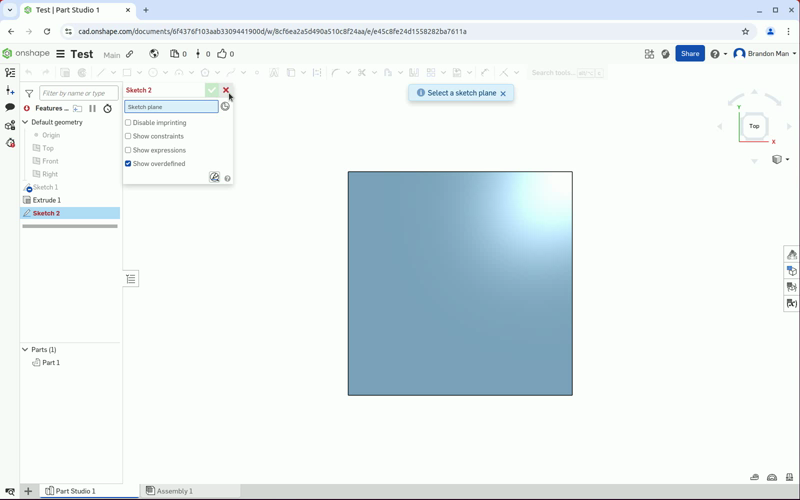
mouse_move(73, 150)
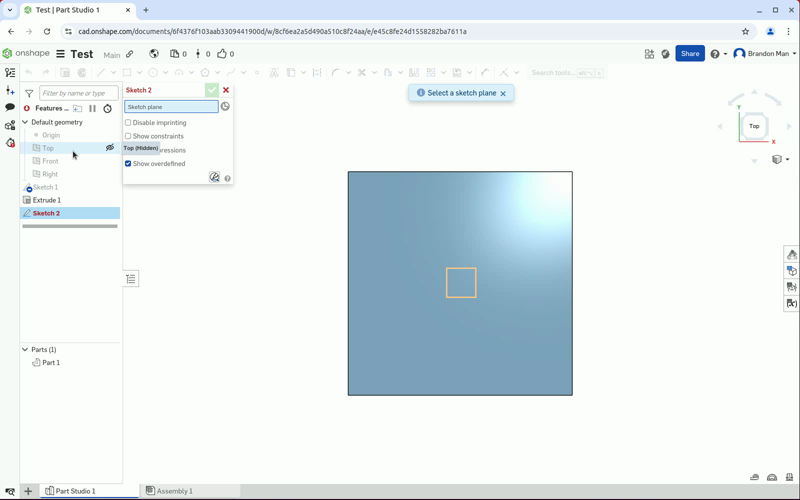
click(73, 150)
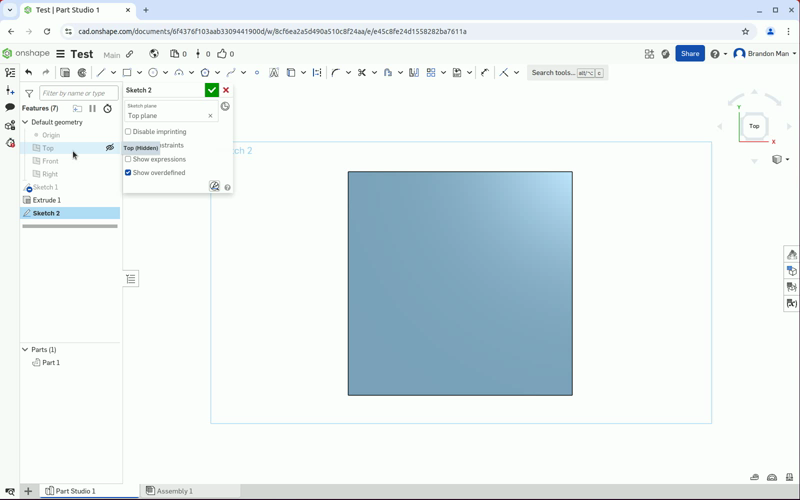
mouse_move(73, 352)
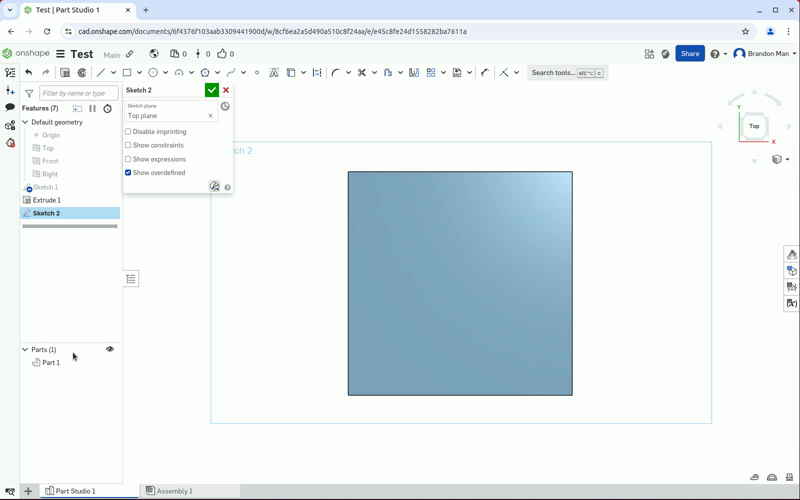
key(y)
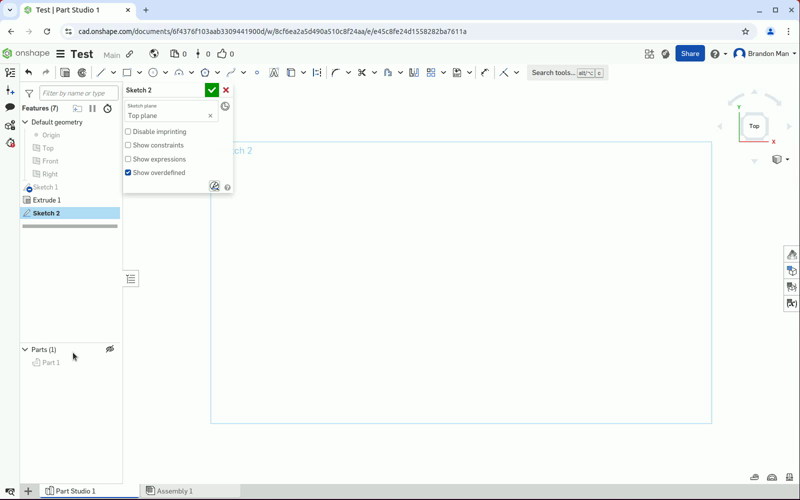
key(c)
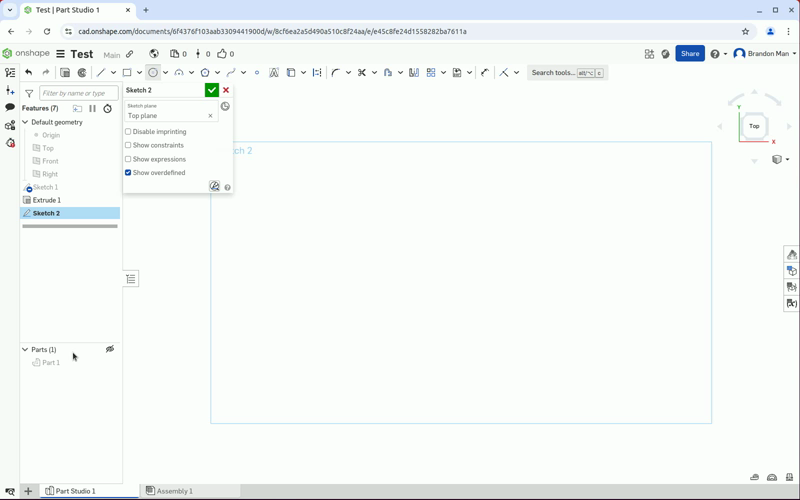
key_down(shift)
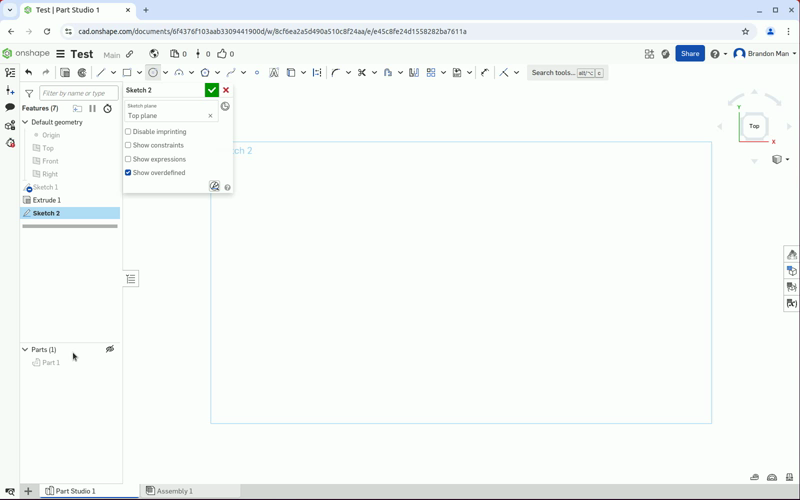
mouse_move(461, 282)
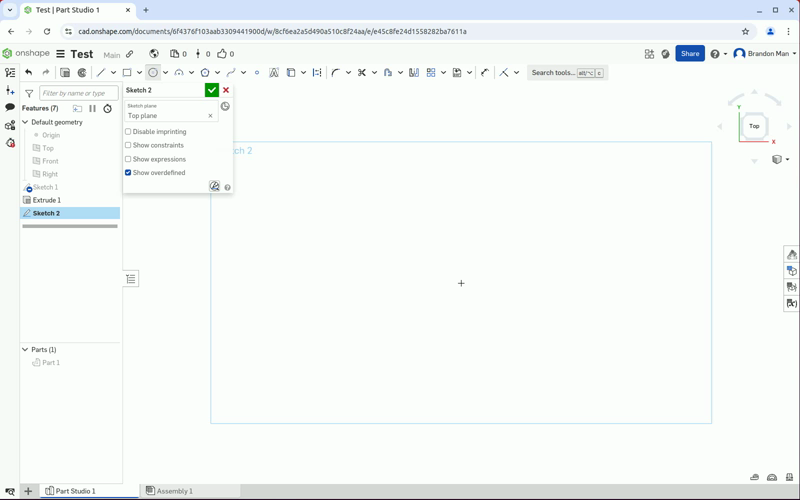
click(461, 282)
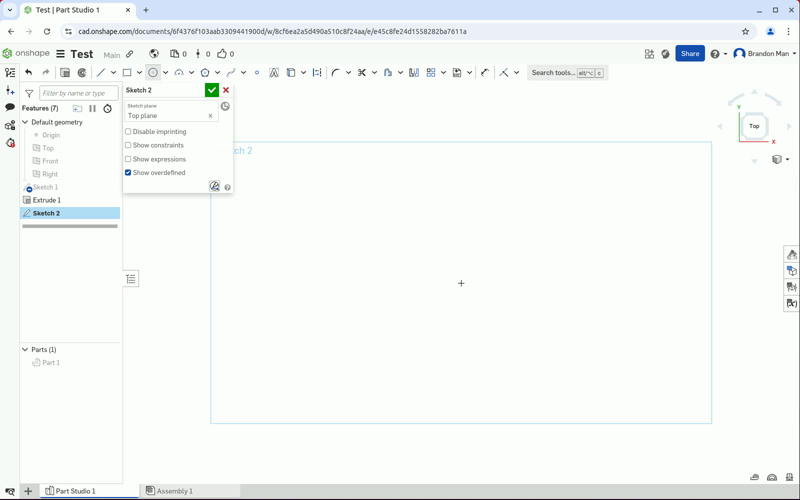
key_up(shift)
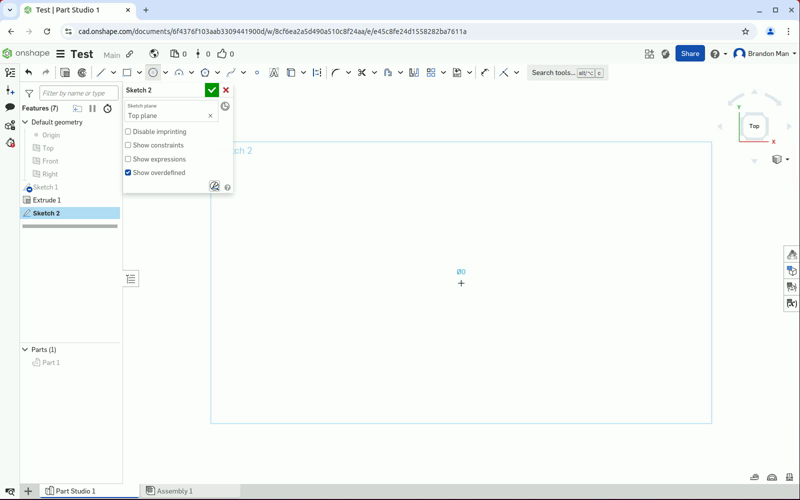
mouse_move(527, 282)
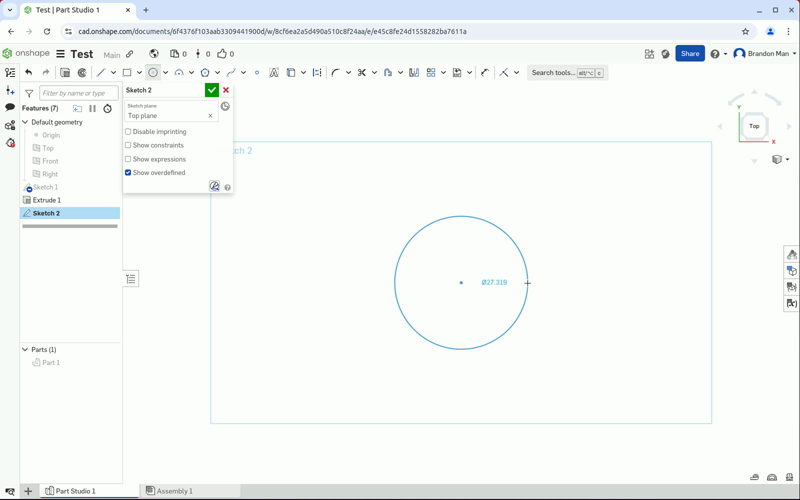
click(527, 282)
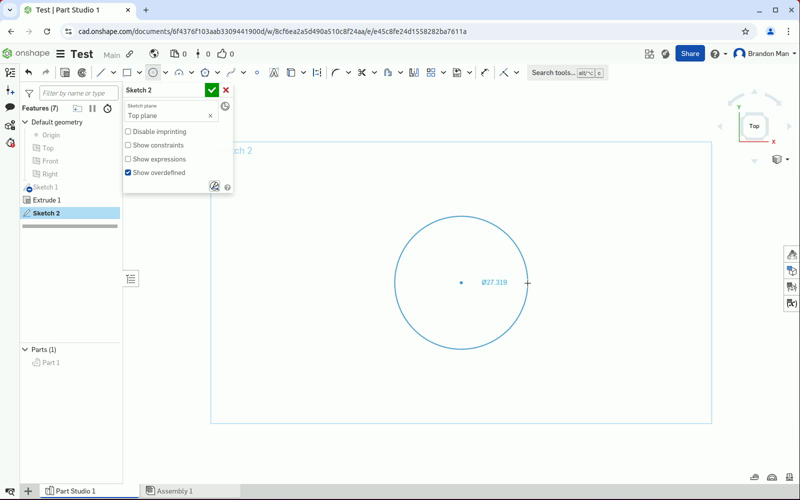
key(esc)
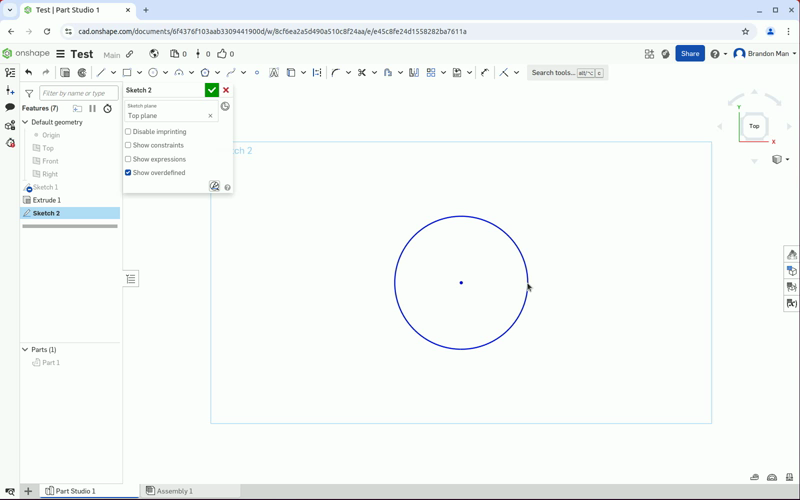
mouse_move(443, 253)
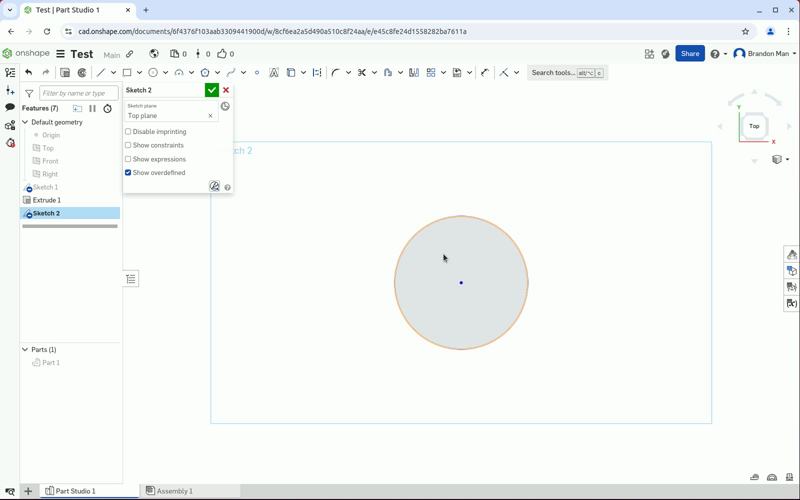
click(443, 253)
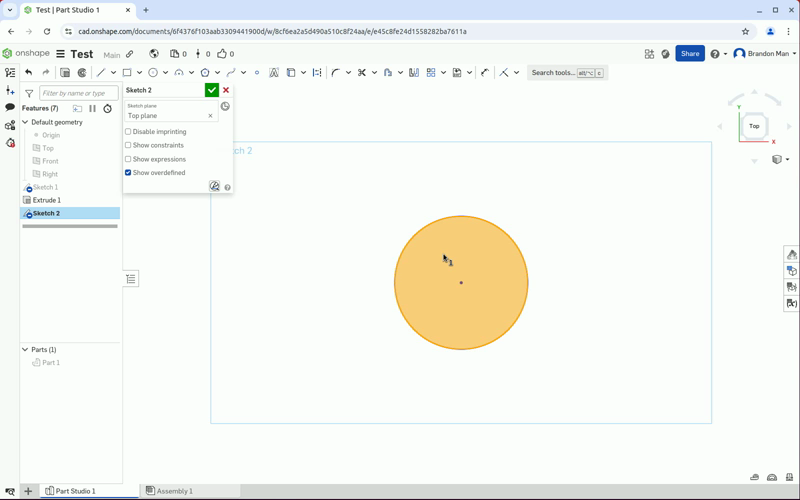
mouse_move(73, 352)
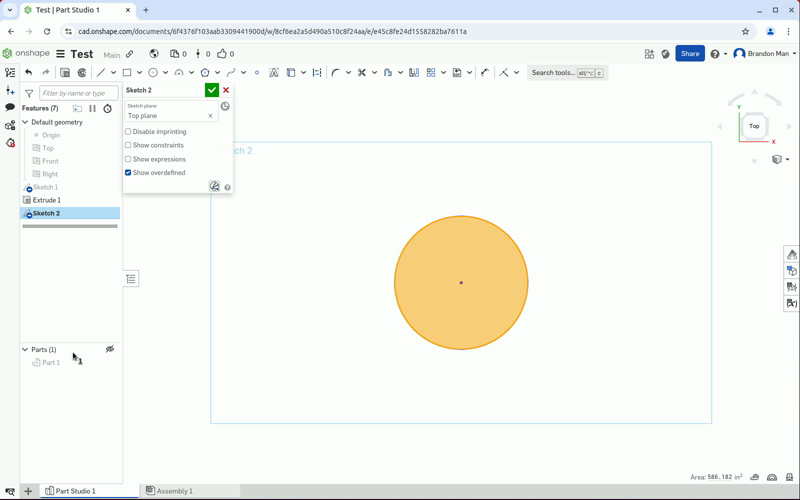
key(shift+y)
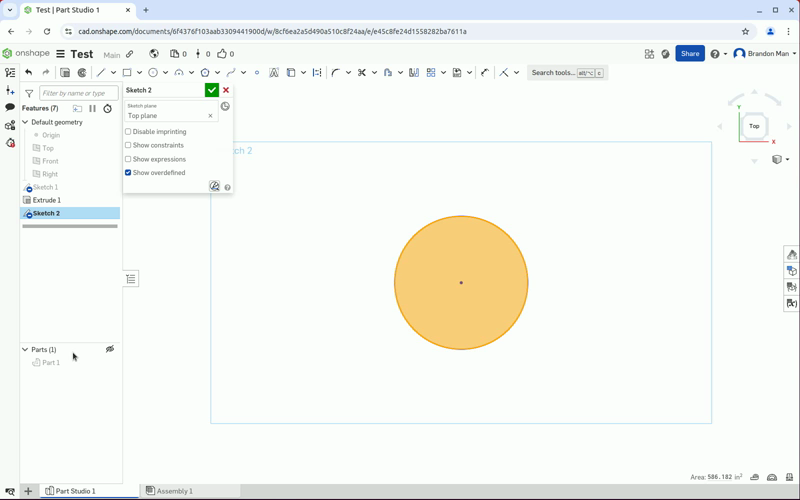
key(shift+e)
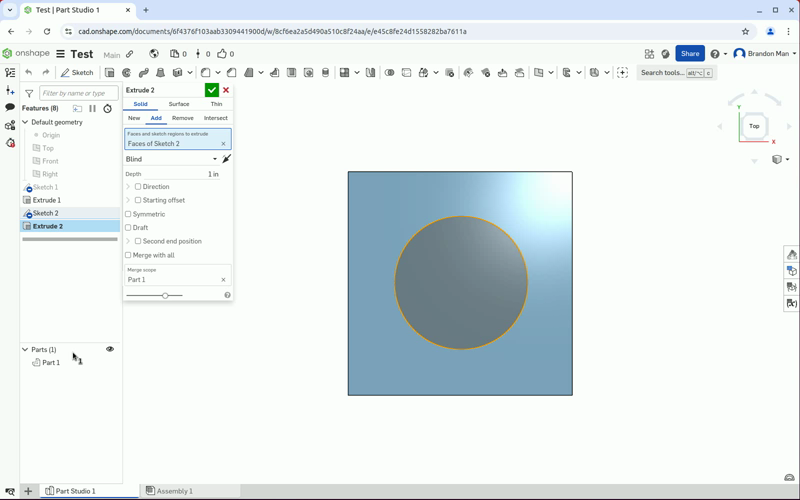
mouse_move(143, 106)
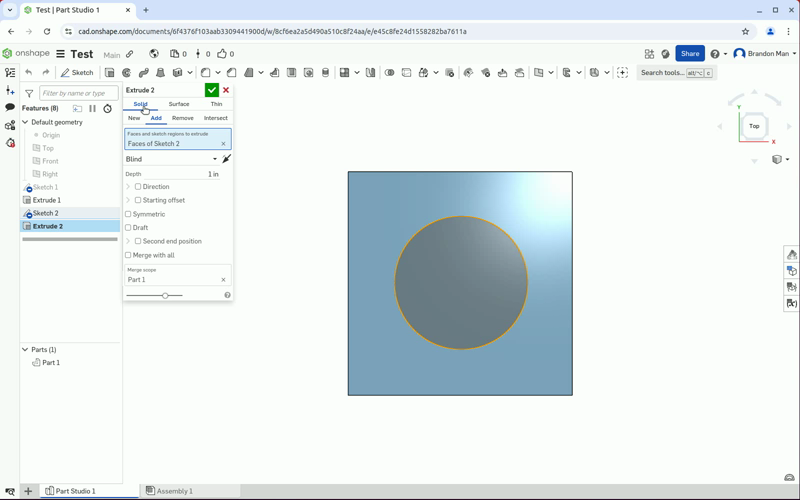
click(143, 106)
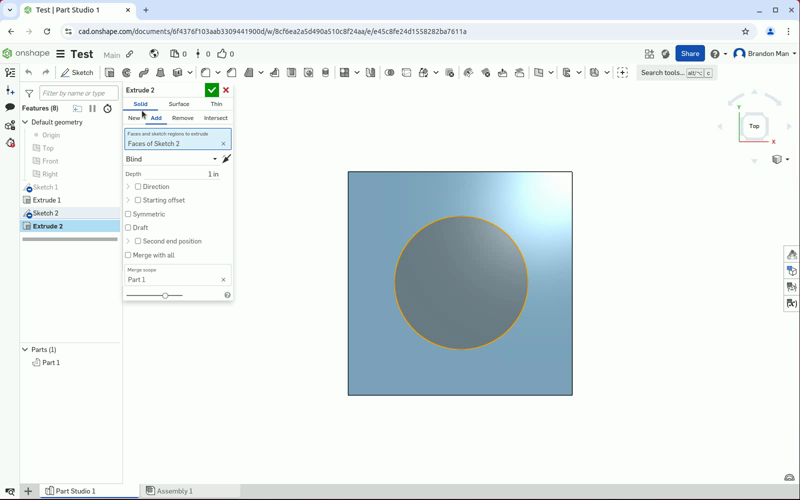
mouse_move(137, 120)
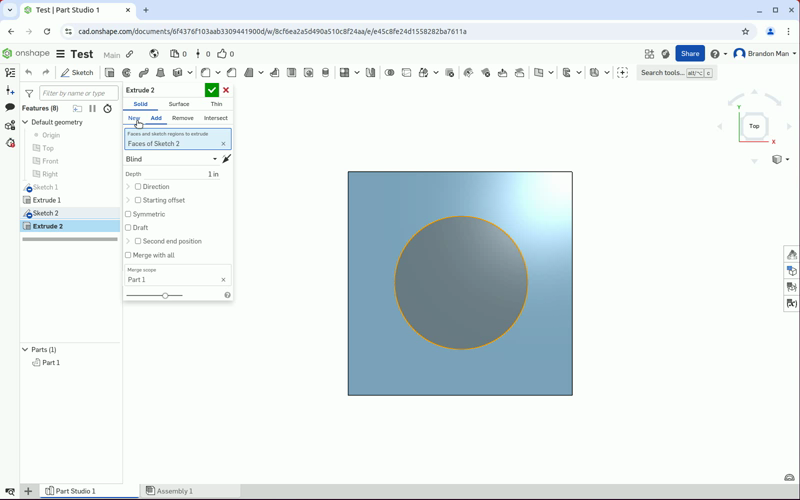
click(137, 120)
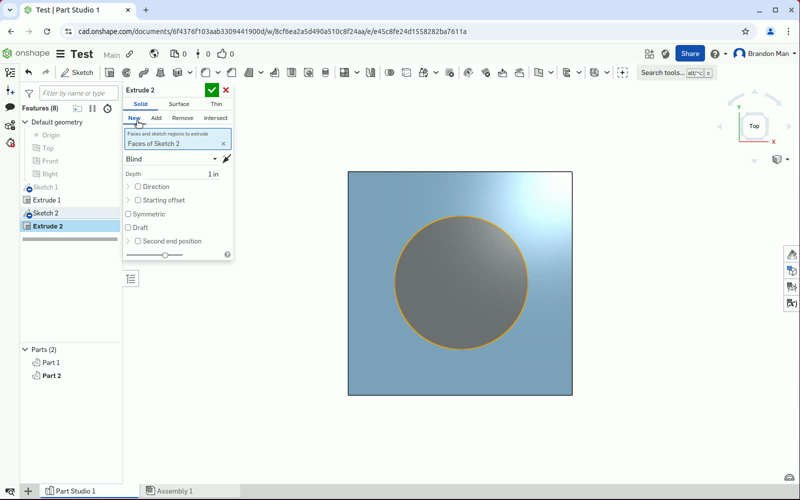
key(tab, 4)
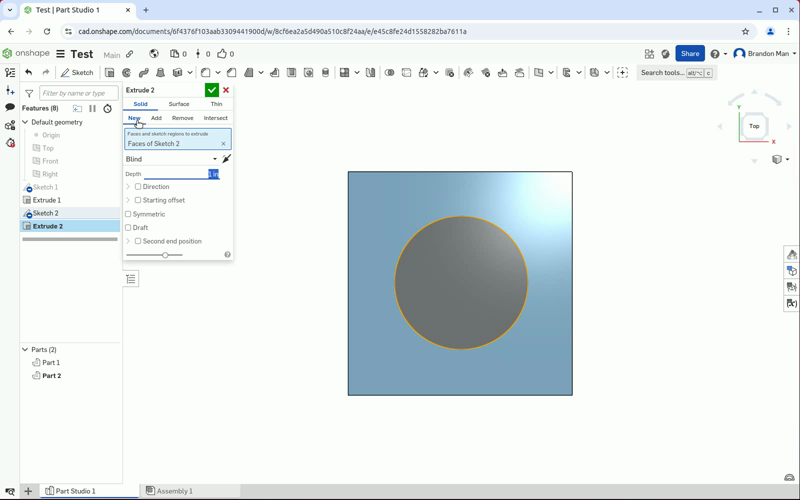
text(23.108)
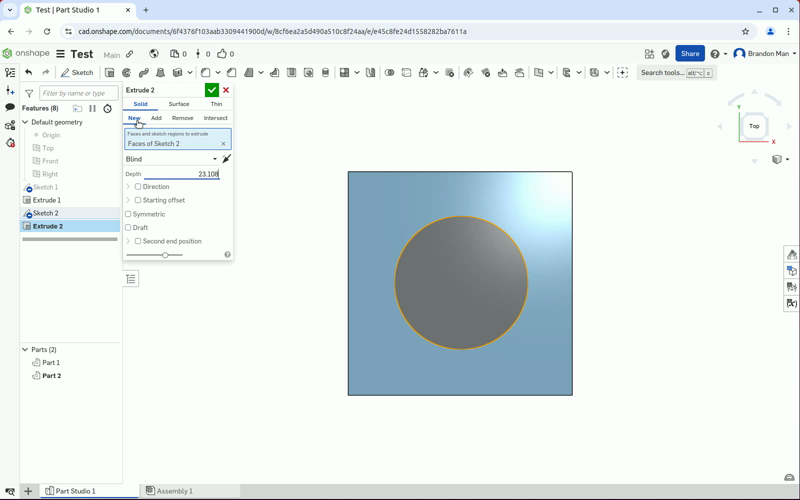
key(enter)
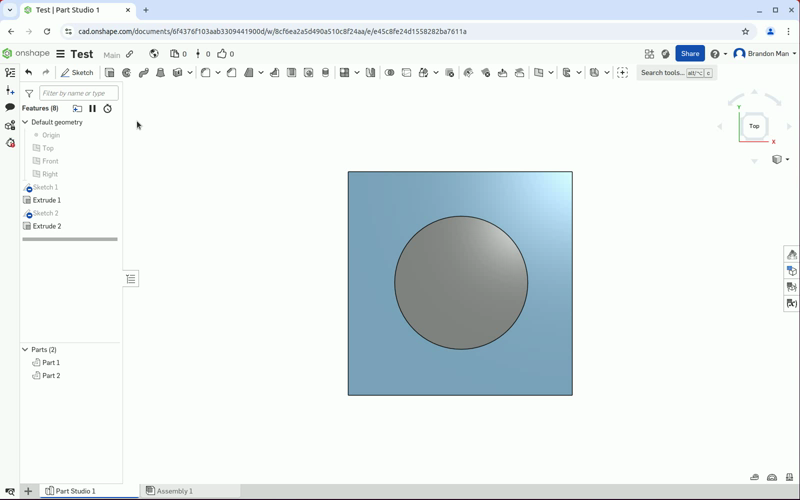
key(shift+h)
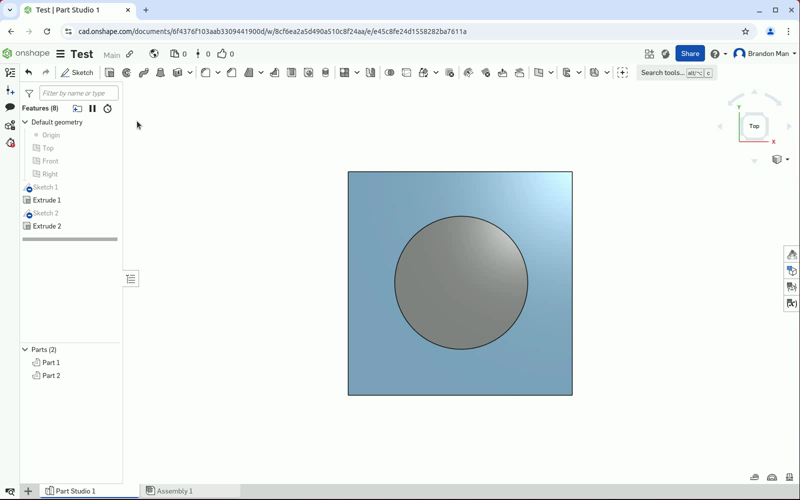
key(shift+h)
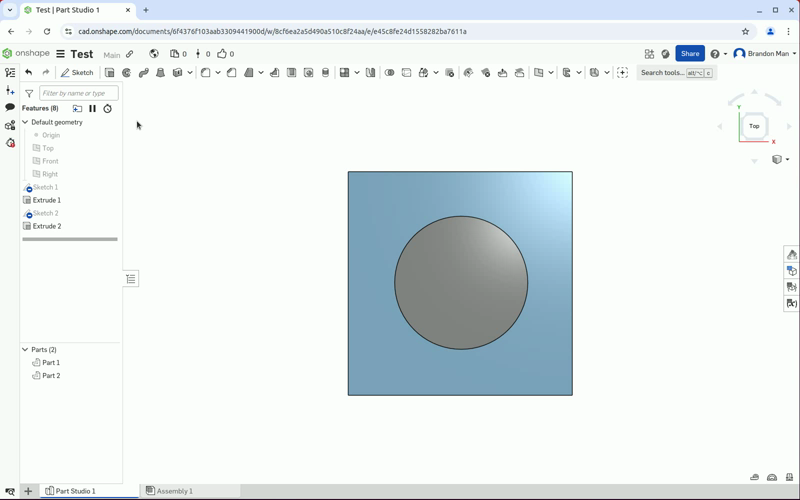
mouse_move(73, 189)
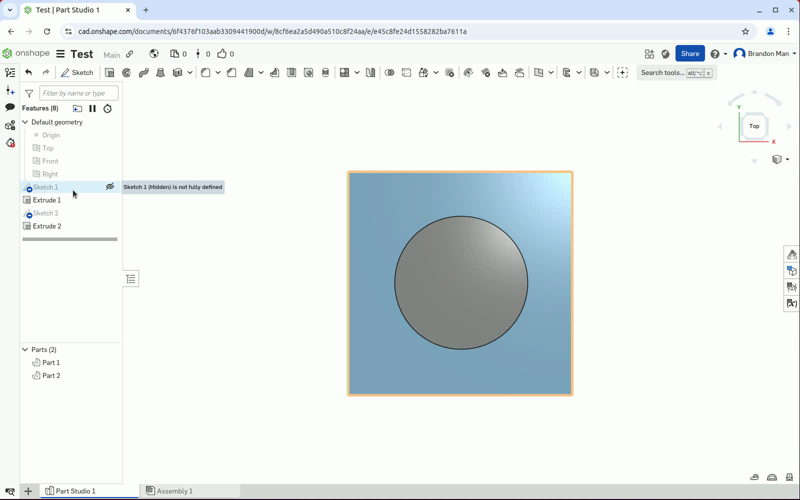
click(73, 189)
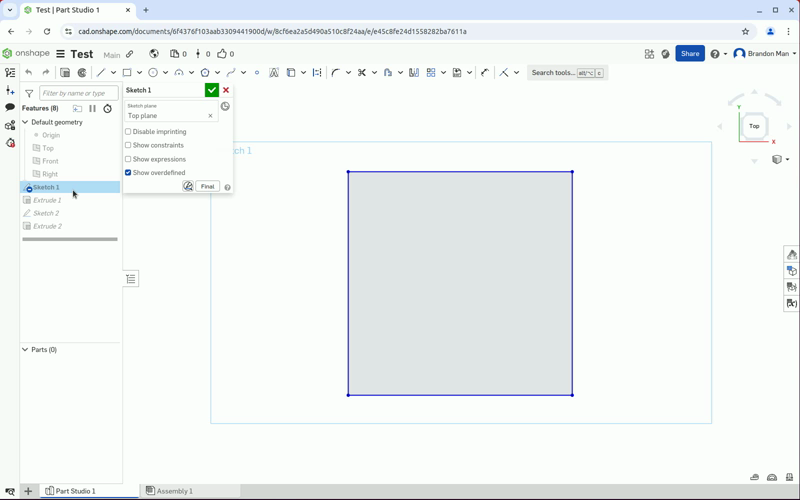
mouse_move(229, 92)
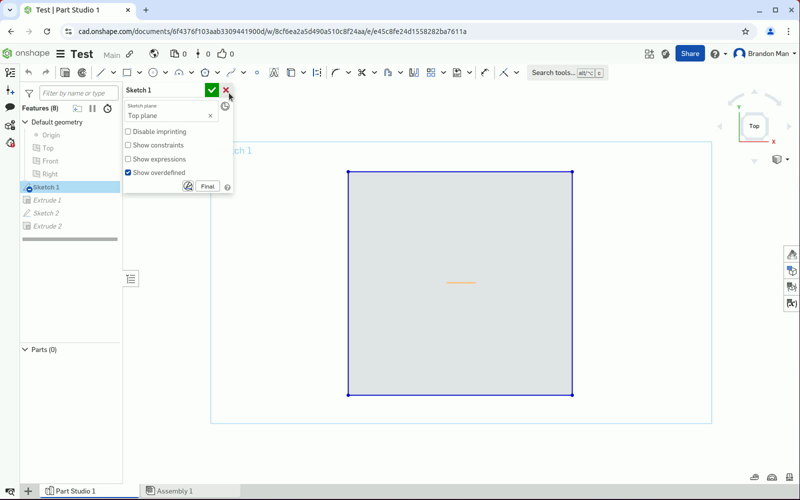
click(229, 92)
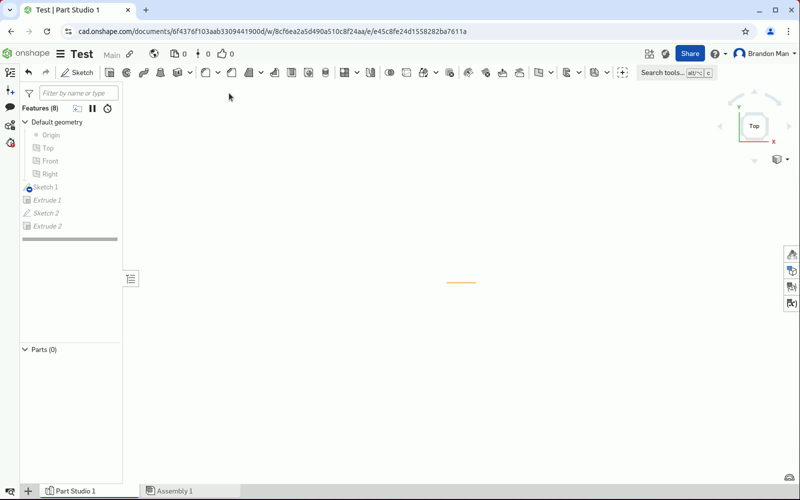
mouse_move(73, 352)
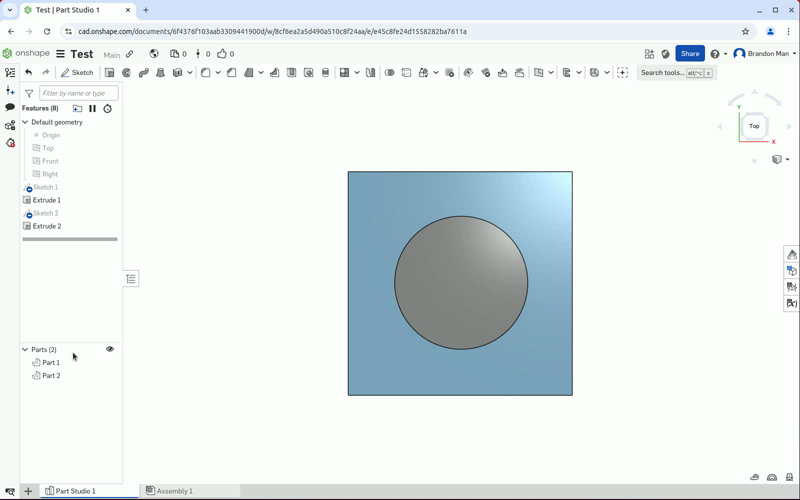
key(y)
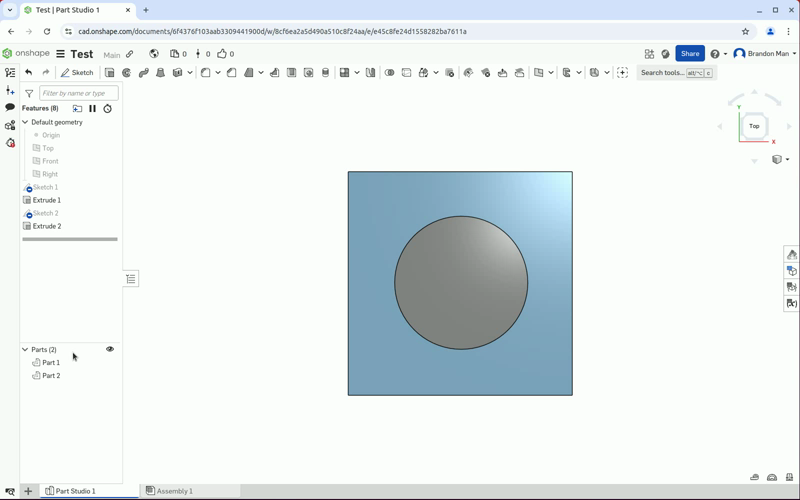
key(shift+p)
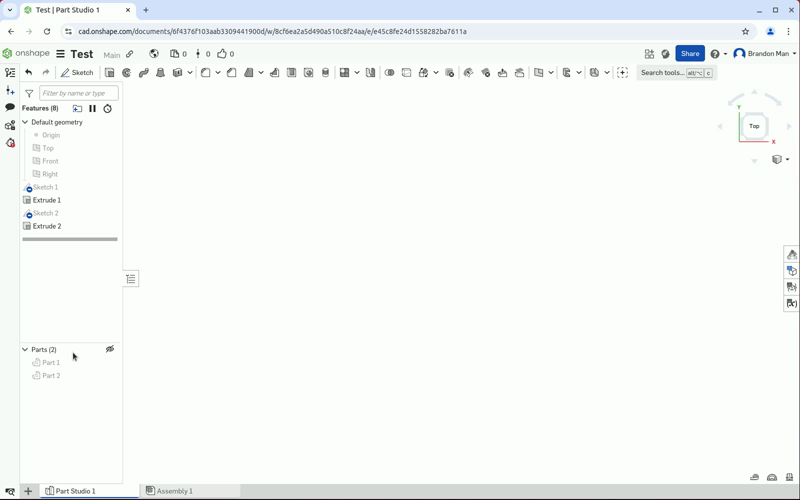
key(space)
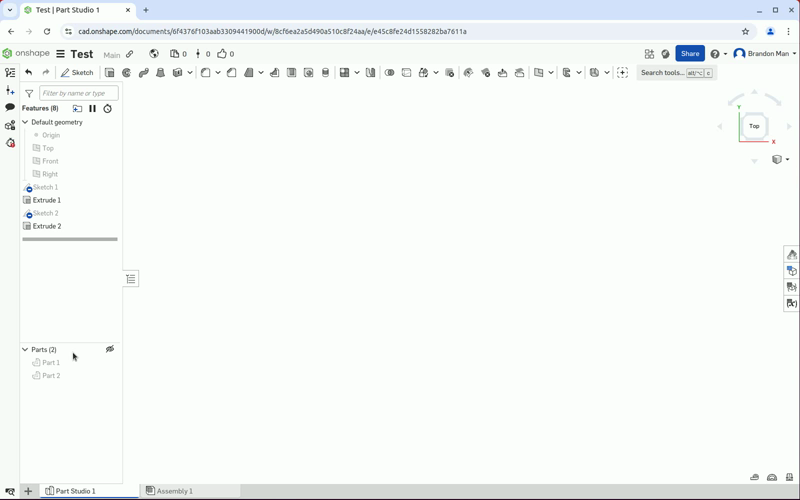
key_down(shift)
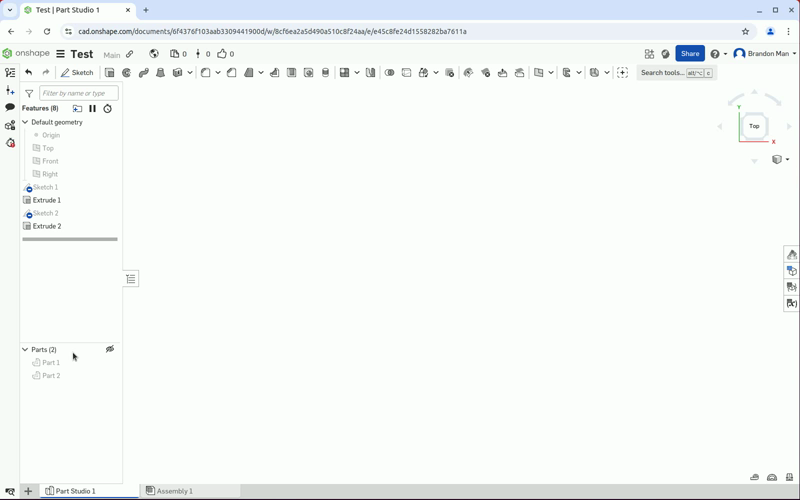
key(up)
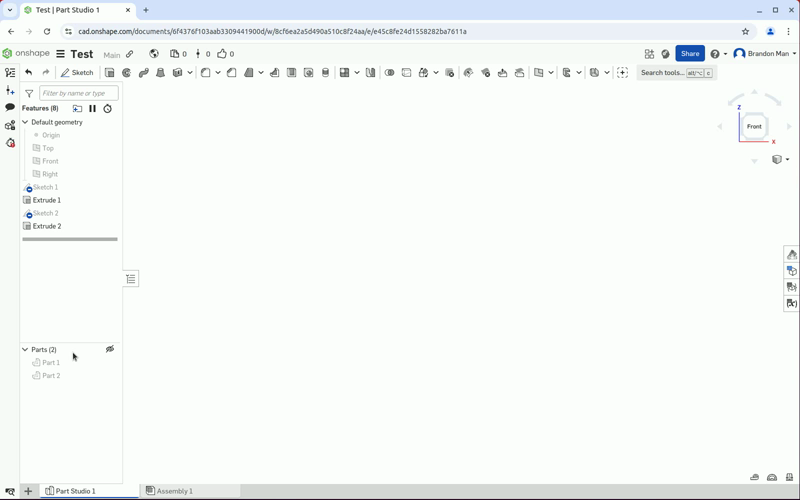
key_up(shift)
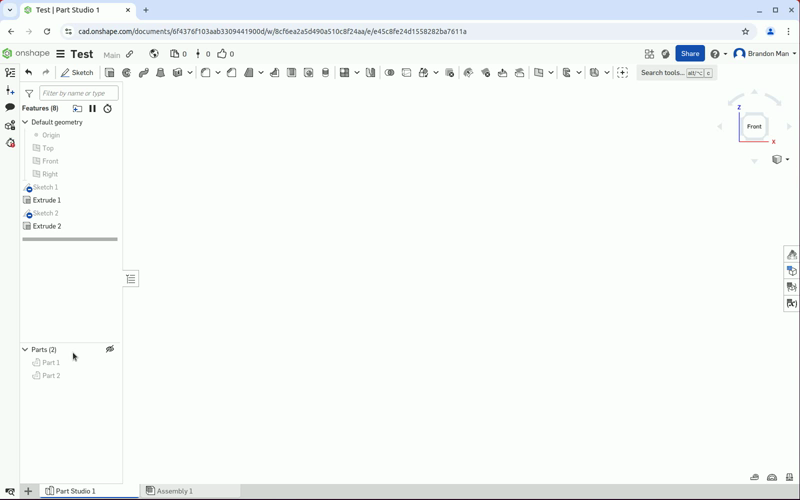
key(space)
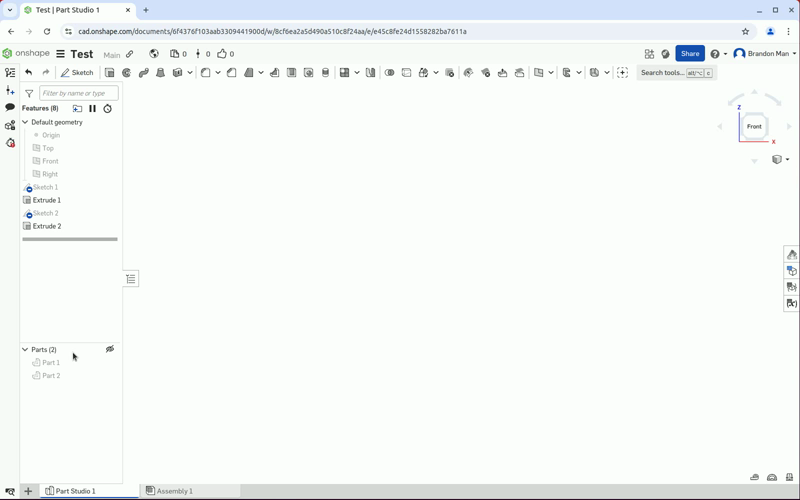
key_down(shift)
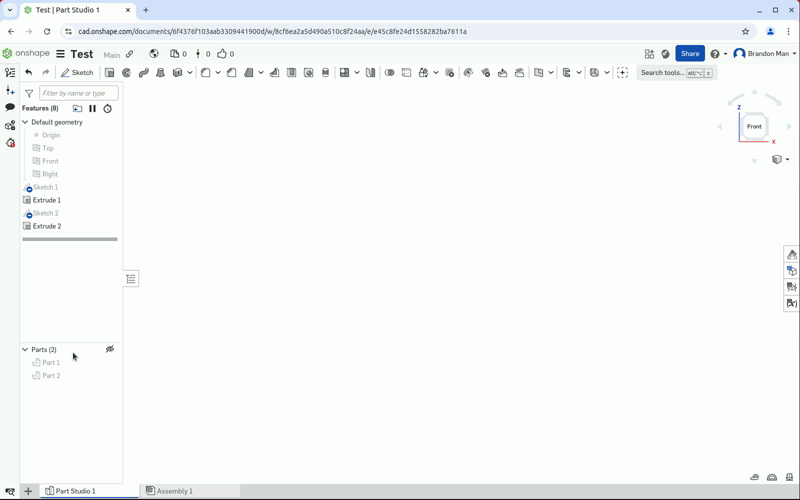
key(left)
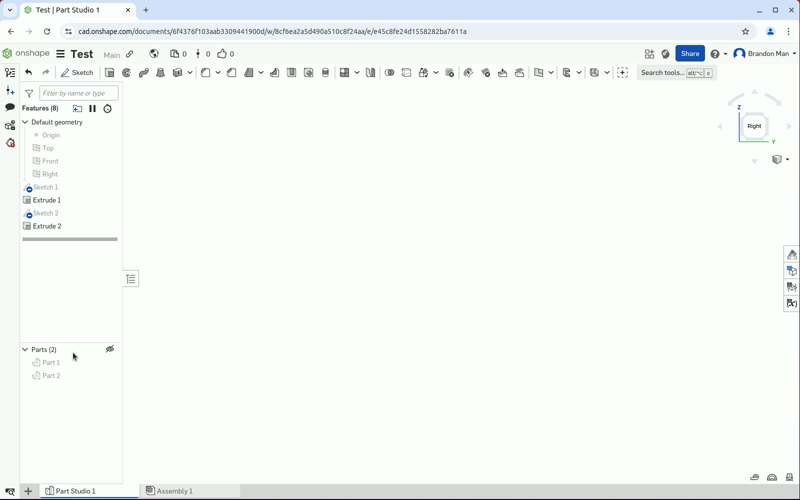
key_up(shift)
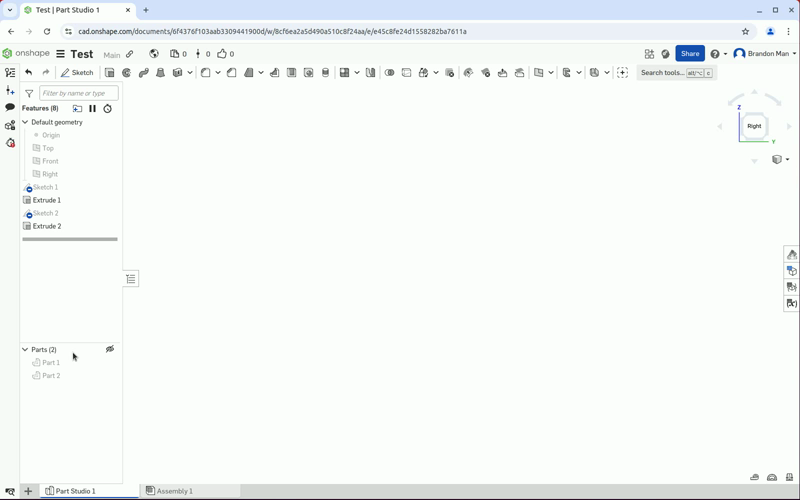
mouse_move(73, 352)
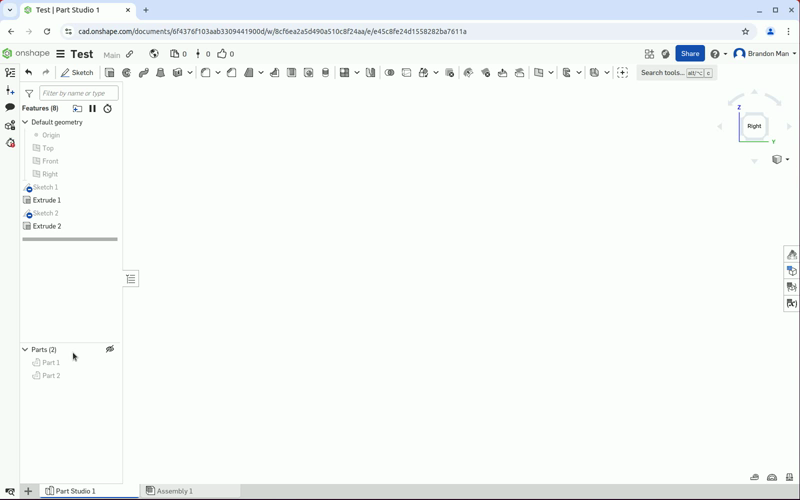
key(shift+y)
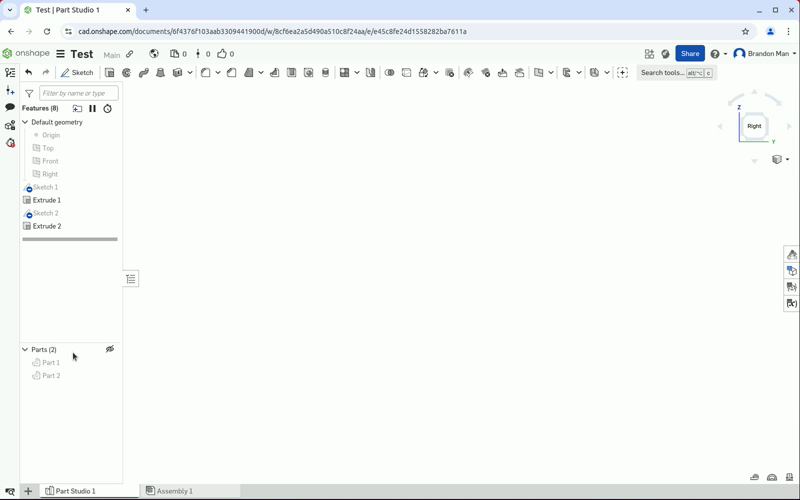
key(shift+s)
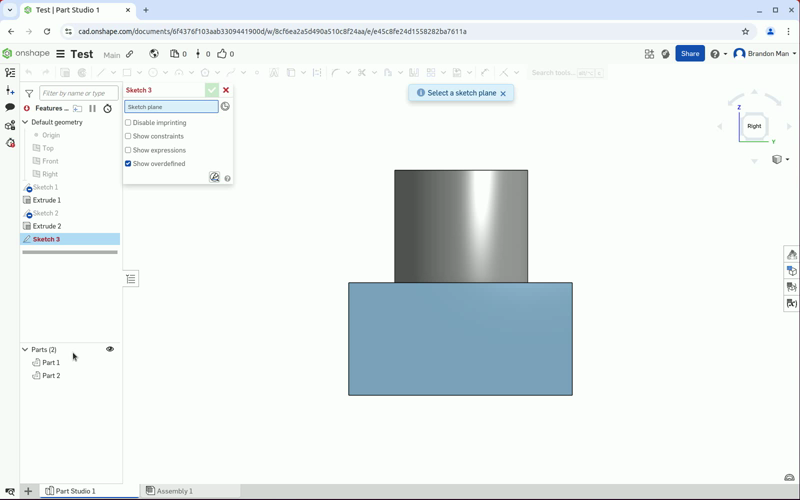
mouse_move(73, 176)
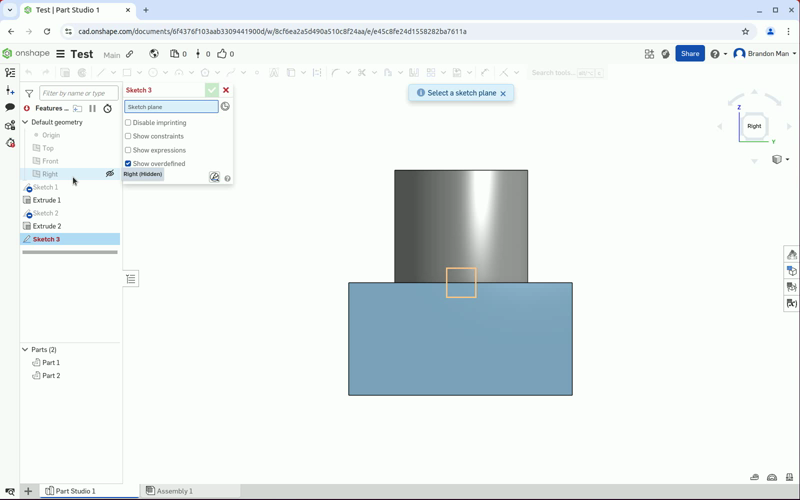
click(73, 176)
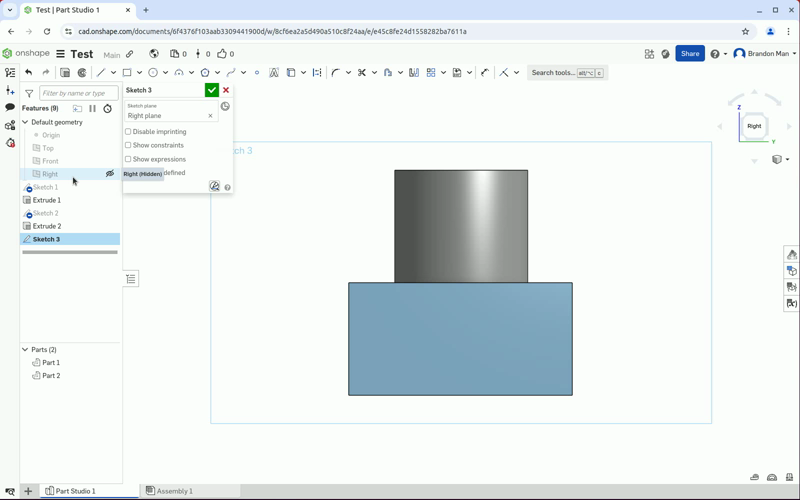
mouse_move(73, 352)
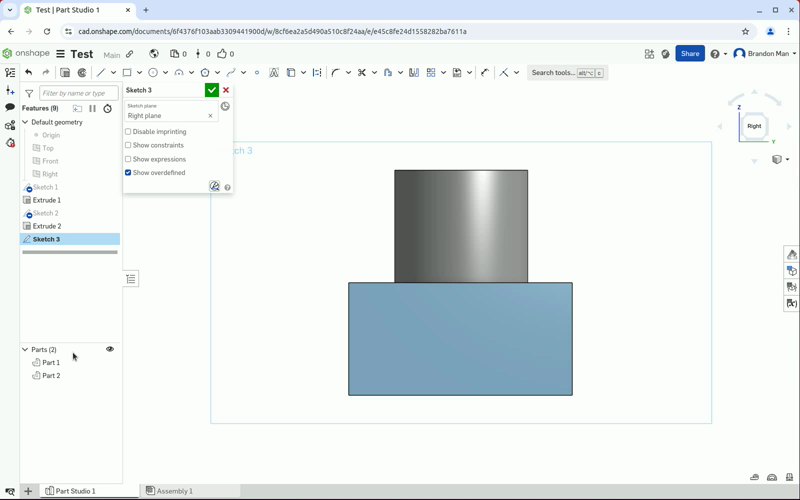
key(y)
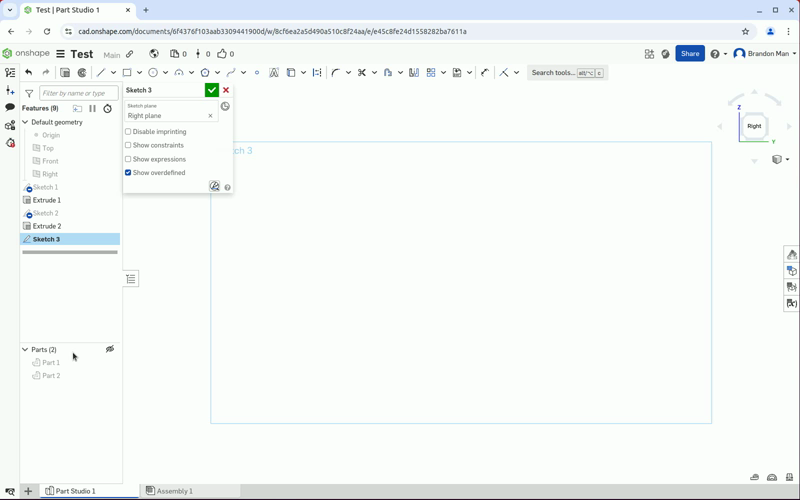
key(l)
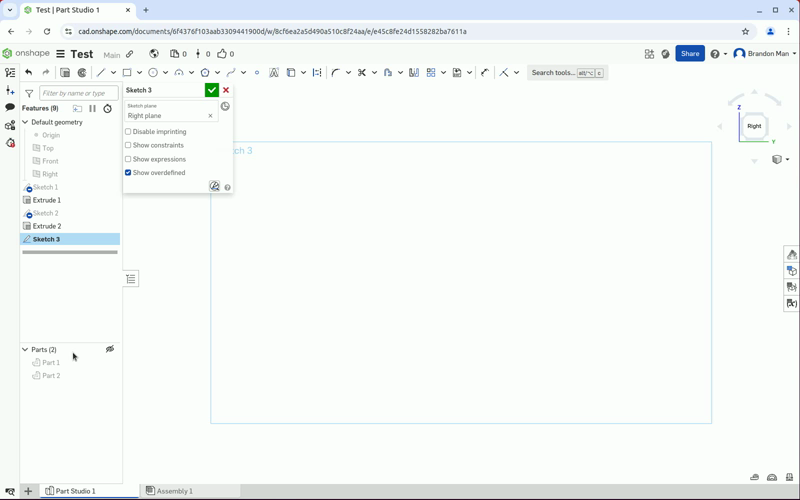
key_down(shift)
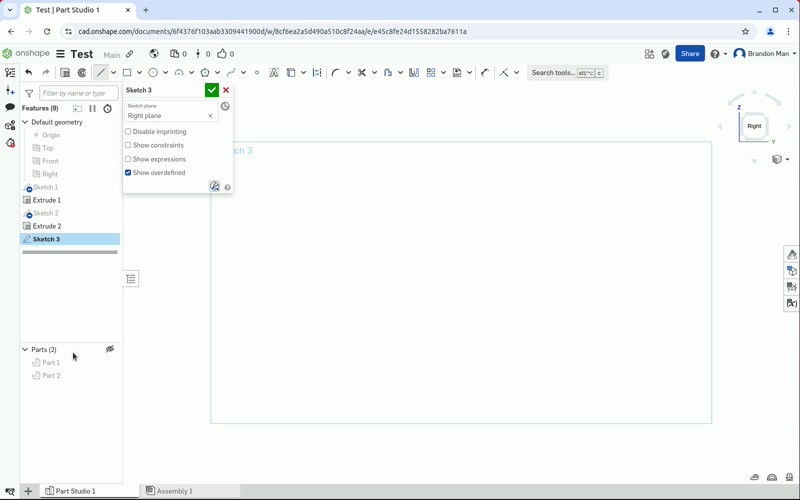
mouse_move(358, 134)
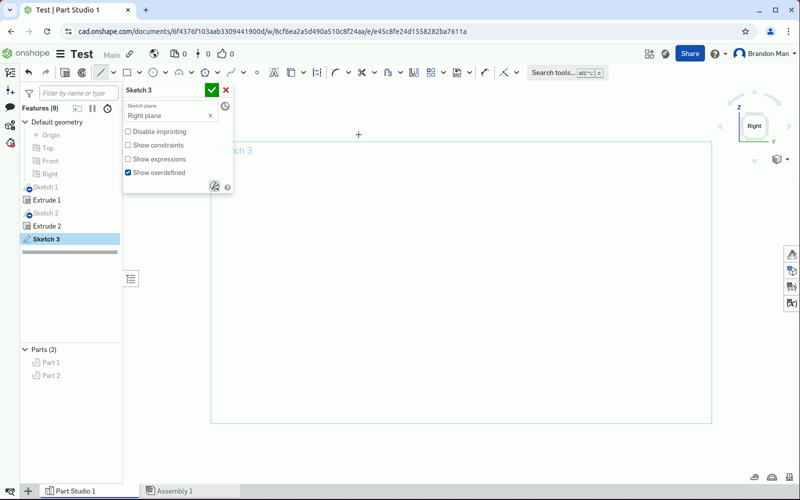
click(358, 134)
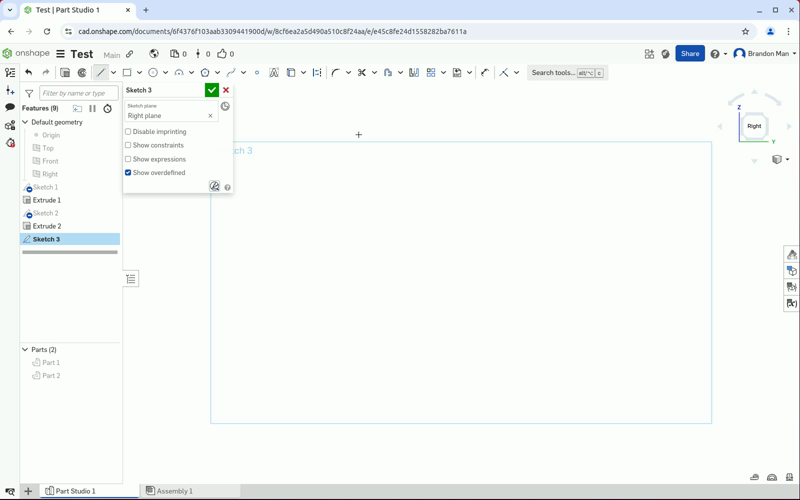
key_up(shift)
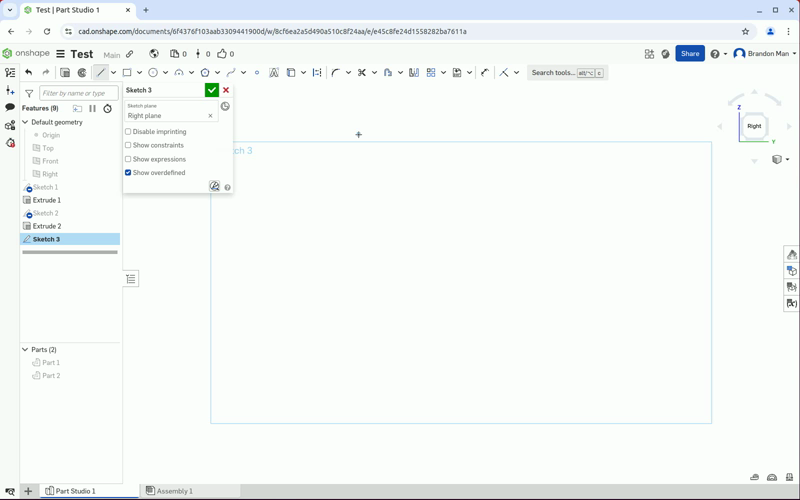
key_down(shift)
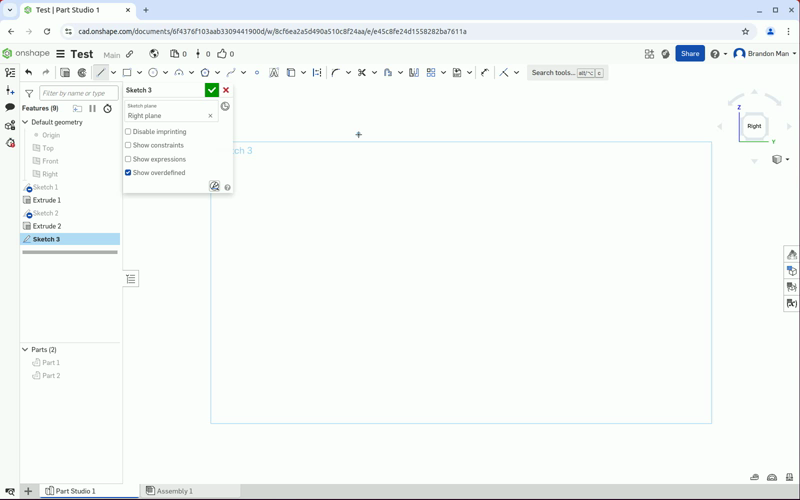
mouse_move(368, 219)
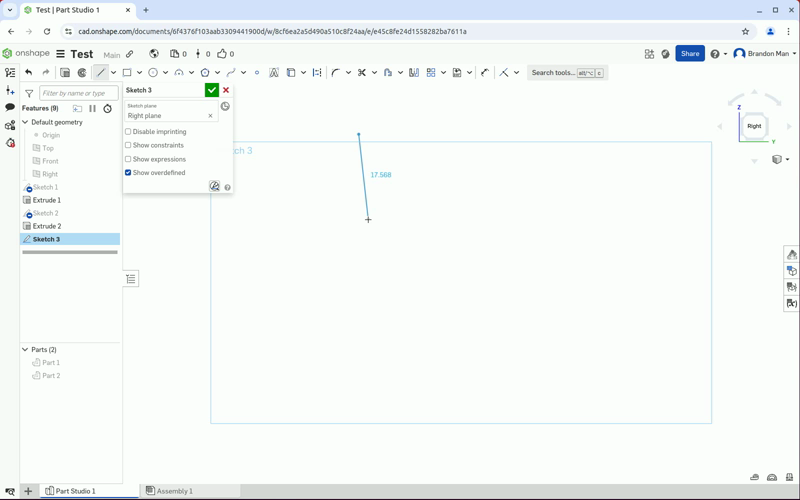
click(368, 219)
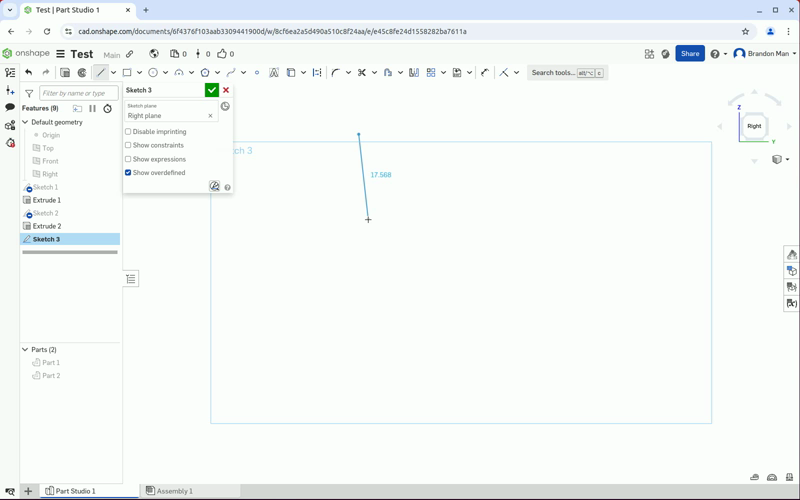
key_up(shift)
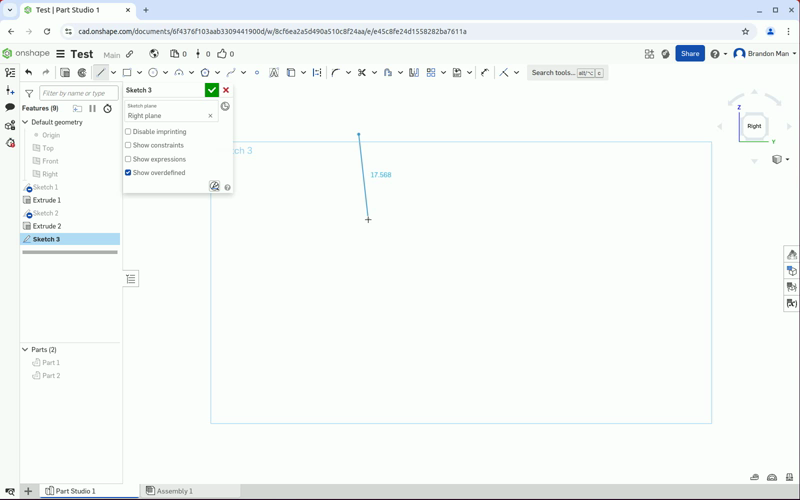
key_down(shift)
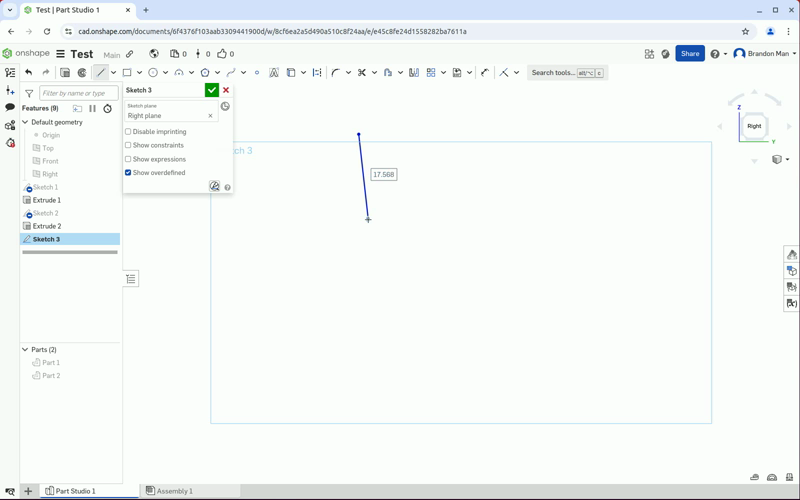
mouse_move(589, 289)
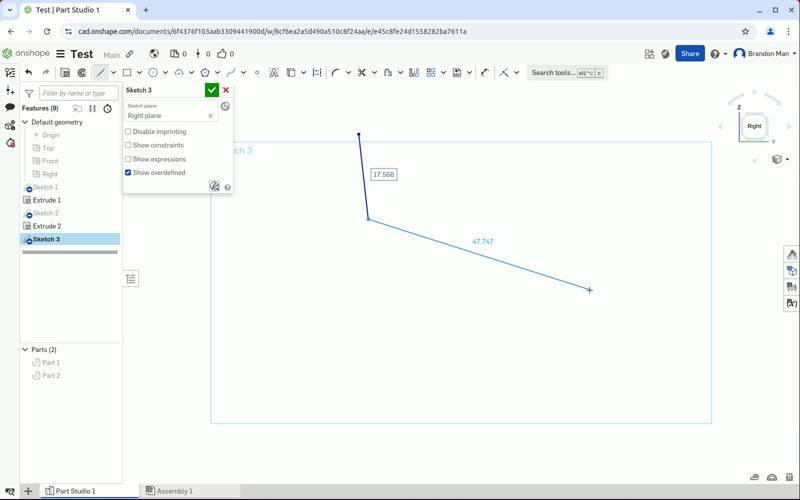
click(589, 289)
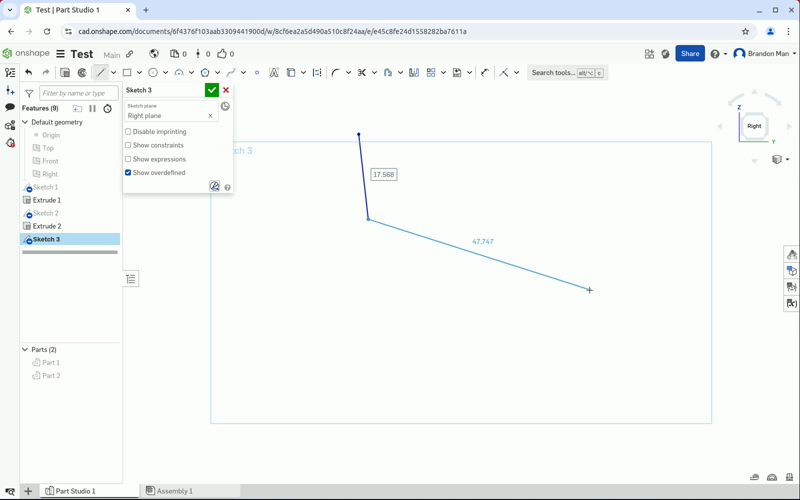
key_up(shift)
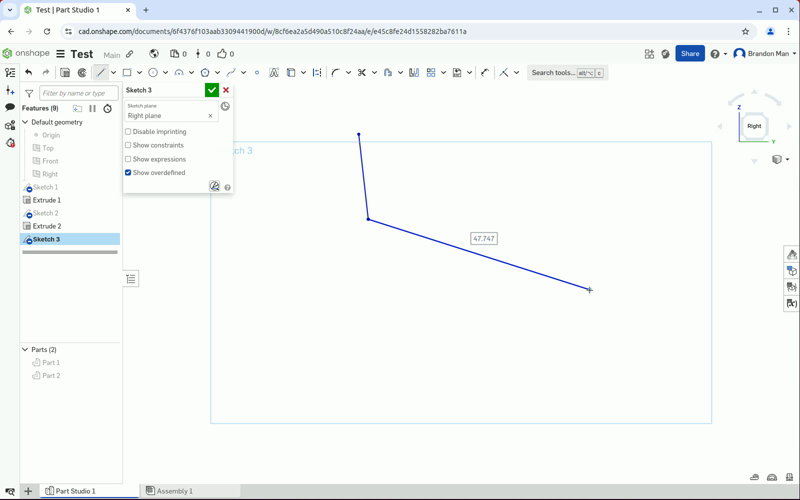
key_down(shift)
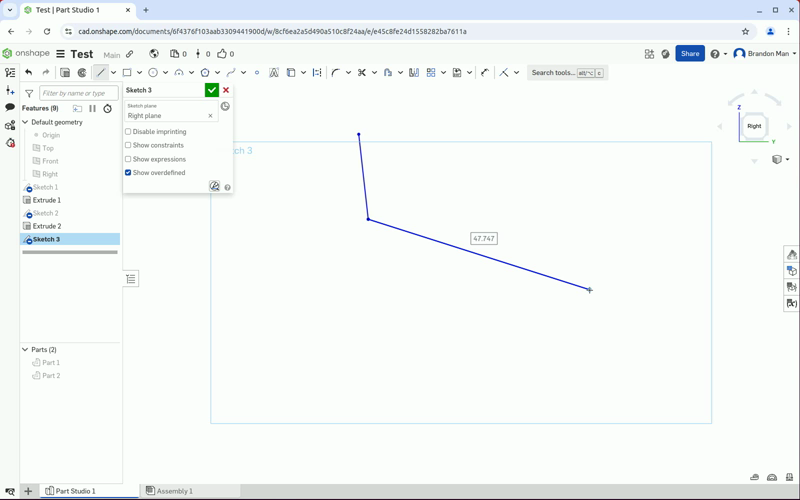
mouse_move(589, 134)
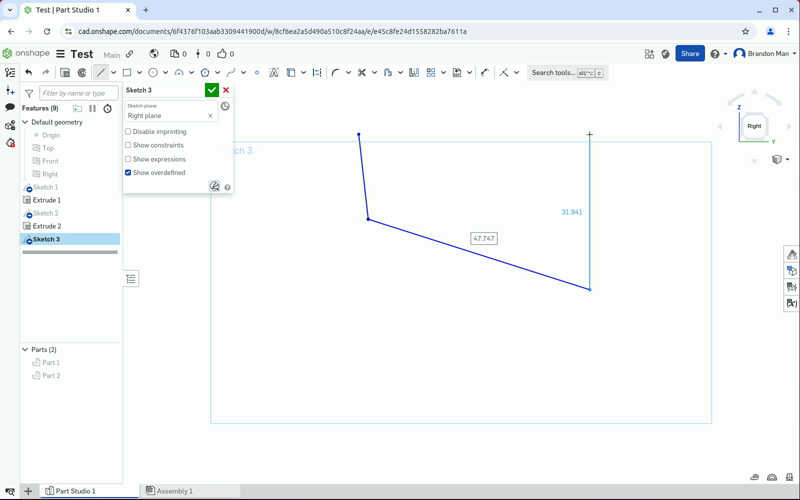
click(589, 134)
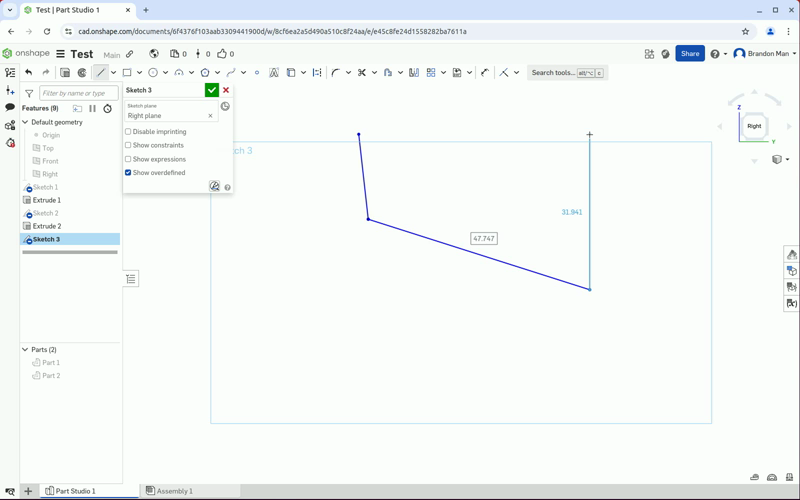
key_up(shift)
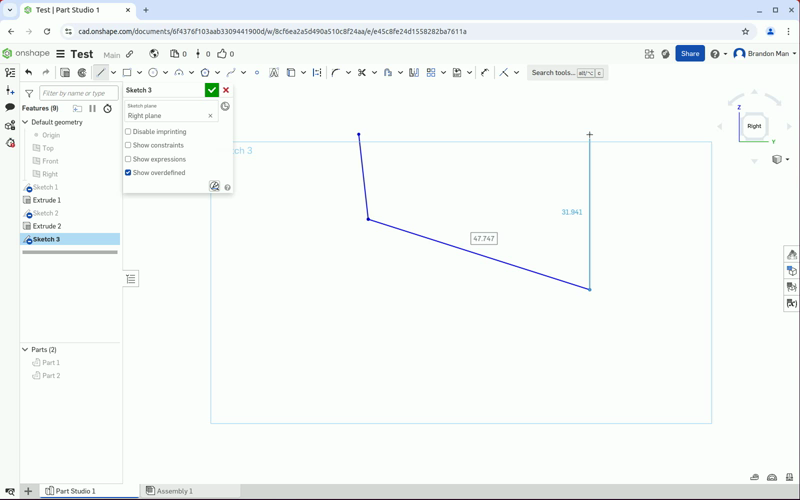
key_down(shift)
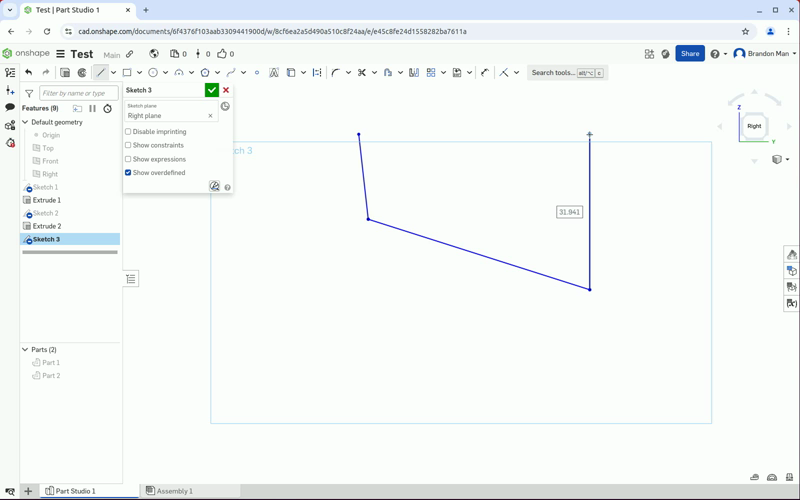
mouse_move(358, 134)
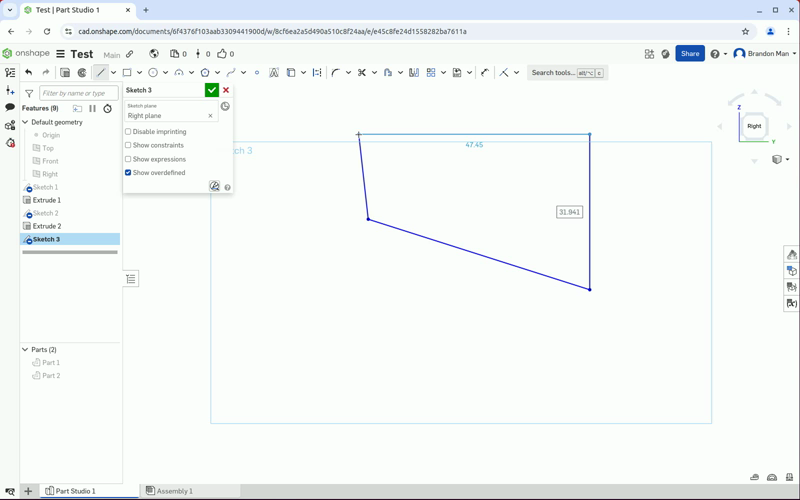
key_up(shift)
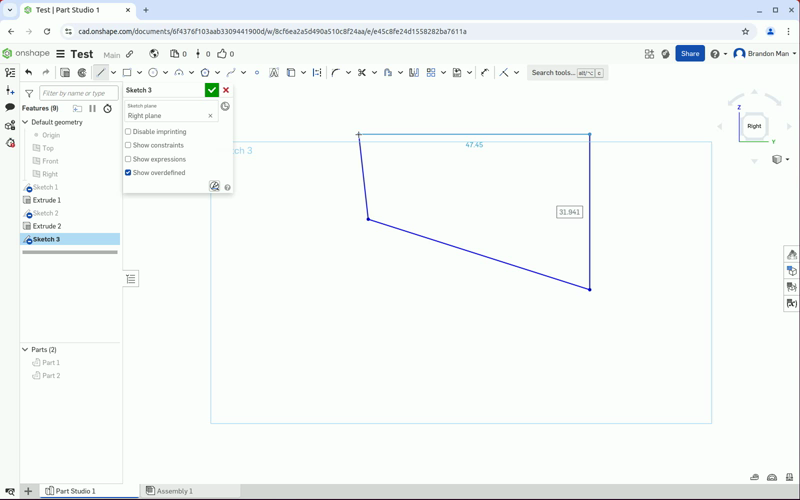
click(358, 134)
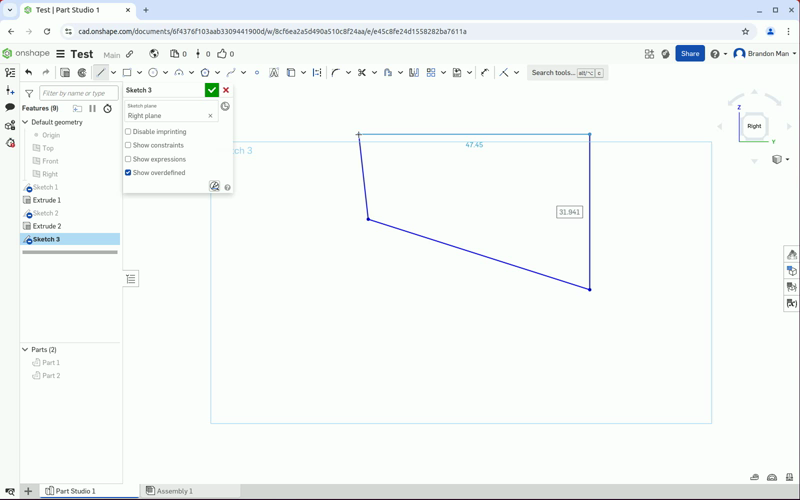
key(esc)
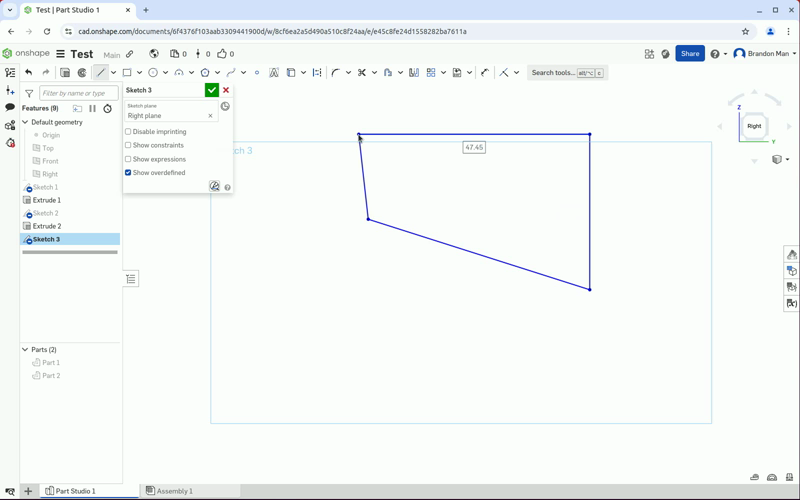
mouse_move(539, 173)
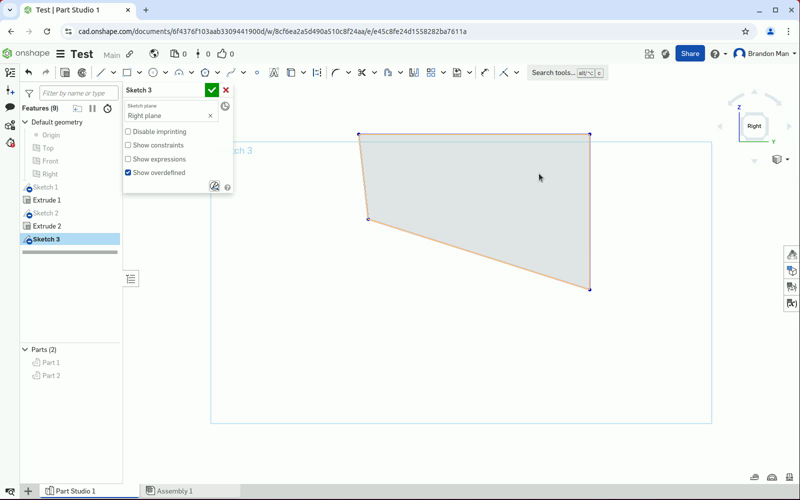
click(539, 173)
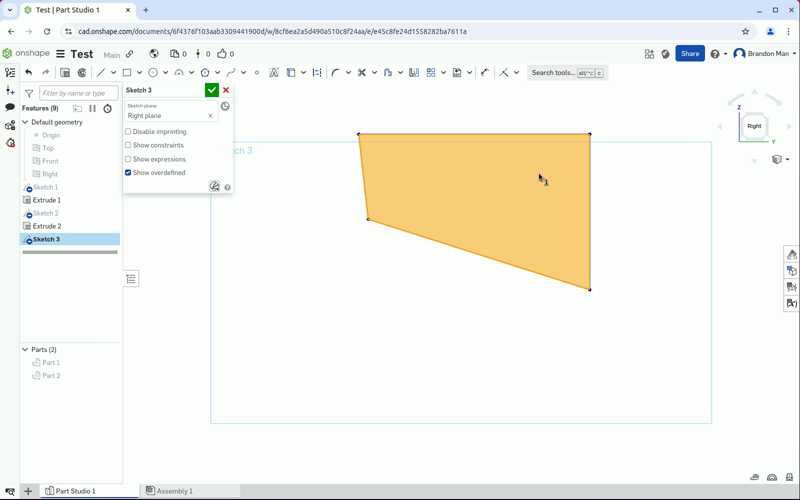
mouse_move(73, 352)
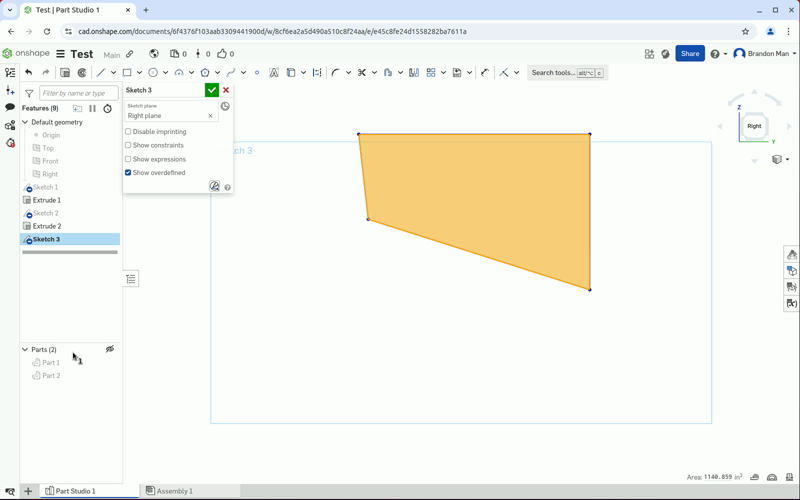
key(shift+y)
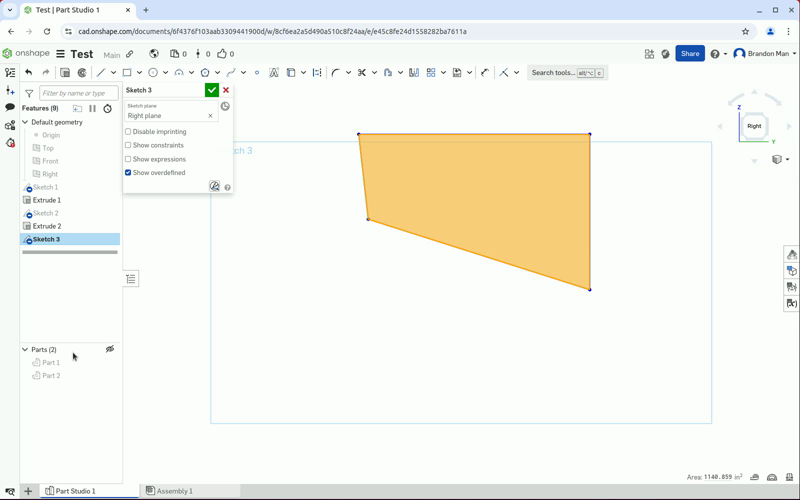
key(shift+e)
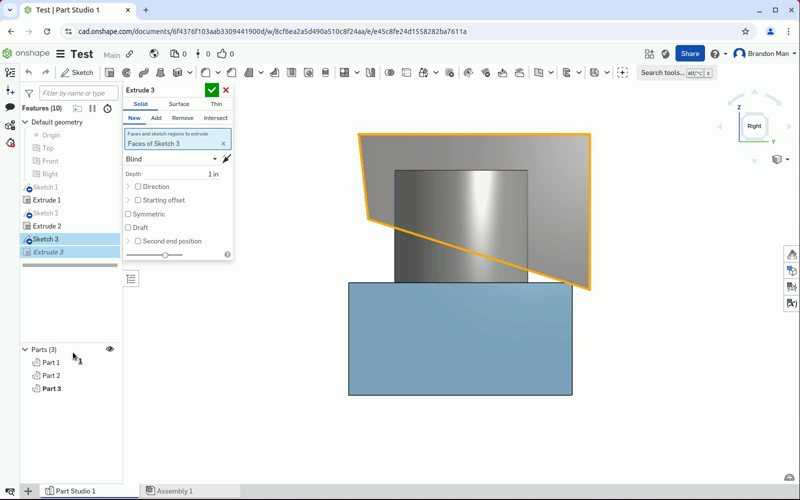
mouse_move(143, 106)
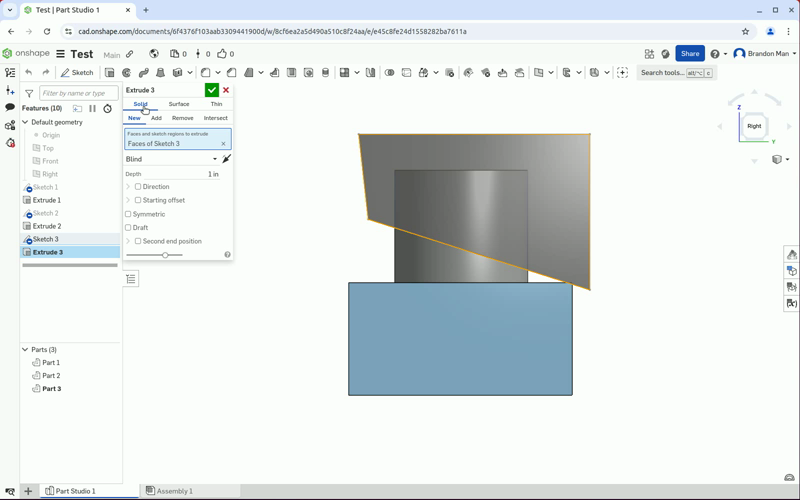
click(143, 106)
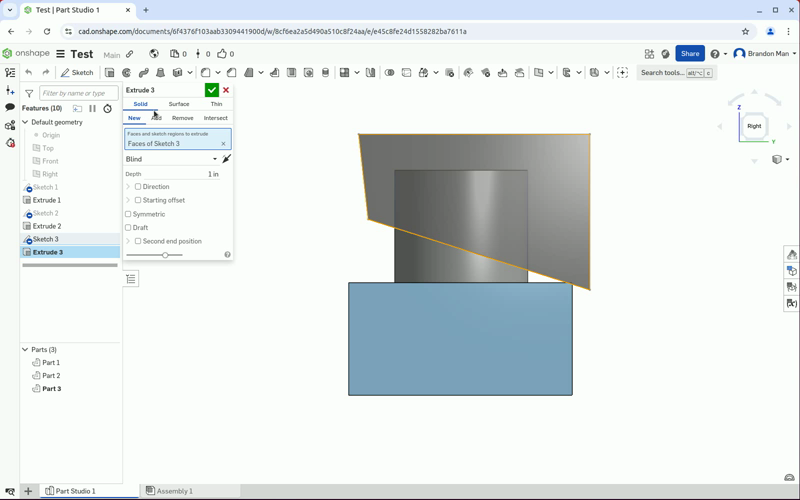
mouse_move(186, 120)
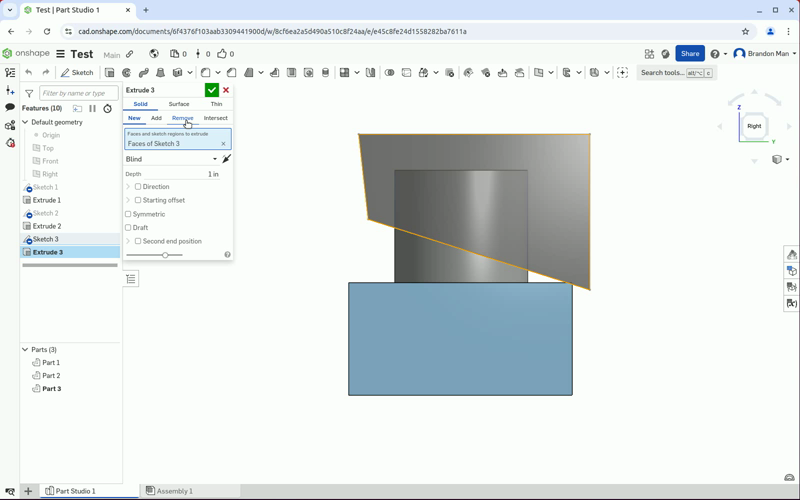
click(186, 120)
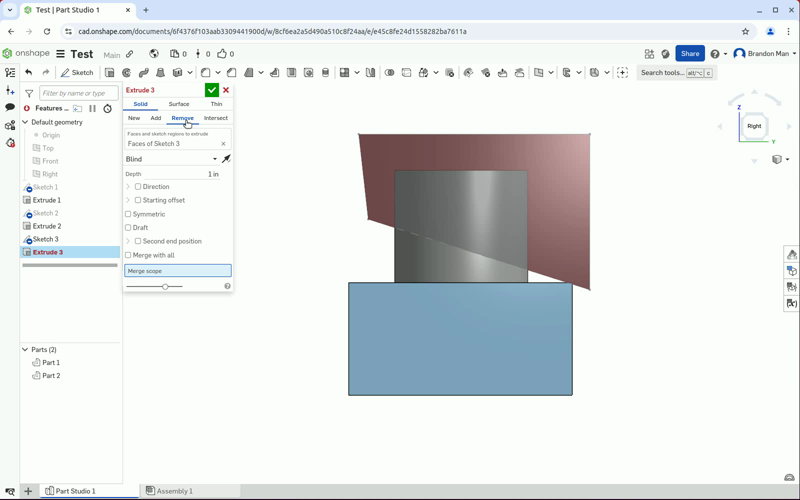
key(tab, 4)
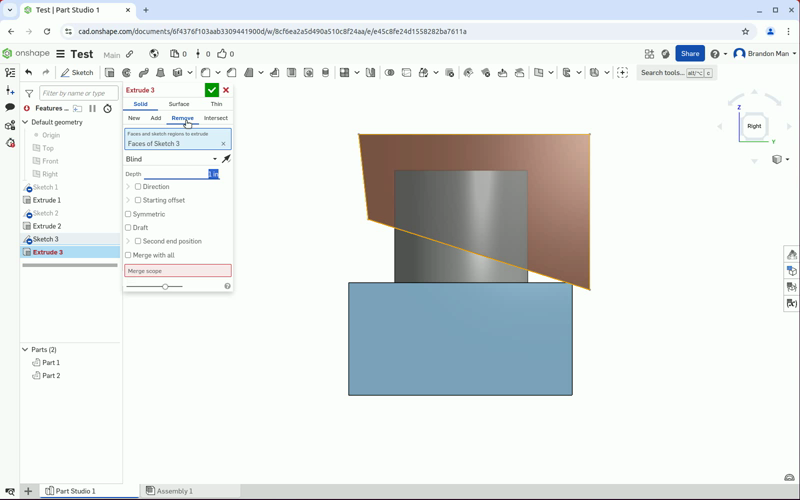
text(46.216)
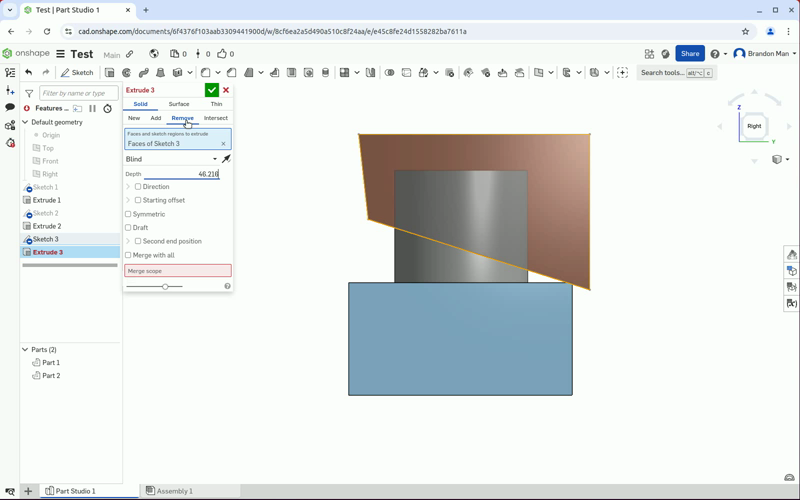
key(tab, 3)
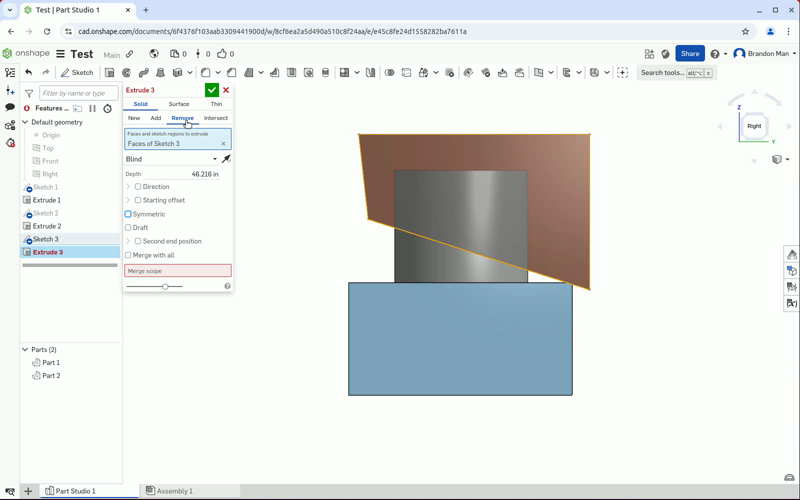
key(space)
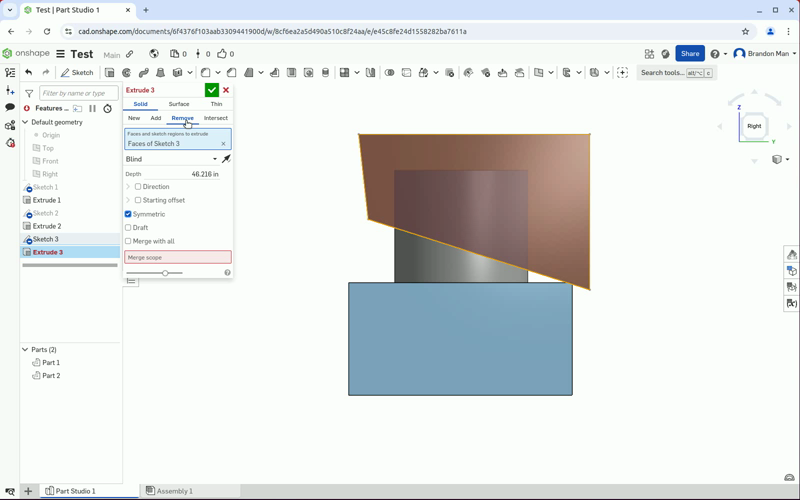
key(tab, 2)
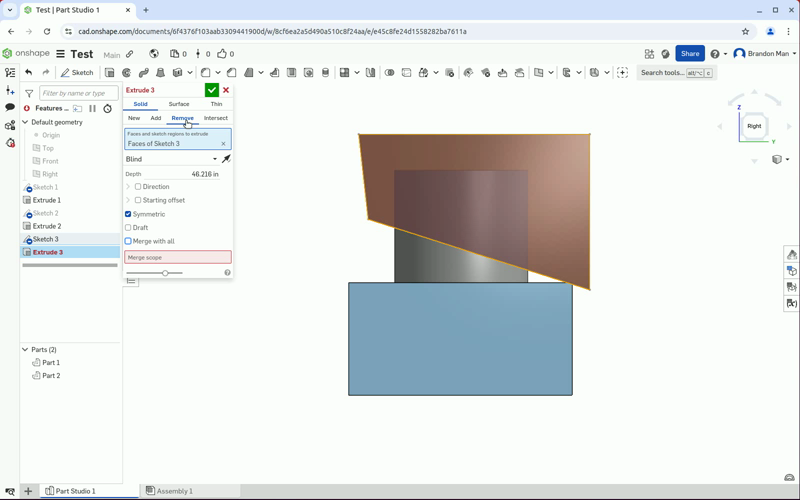
key(space)
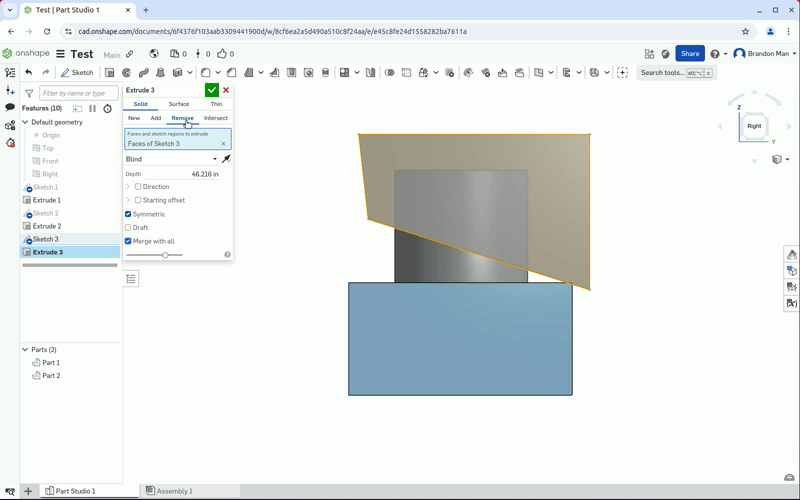
key(enter)
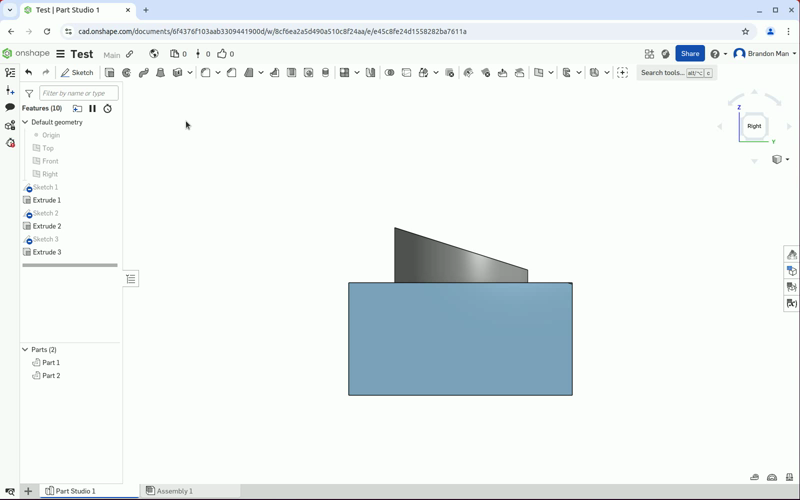
key(shift+h)
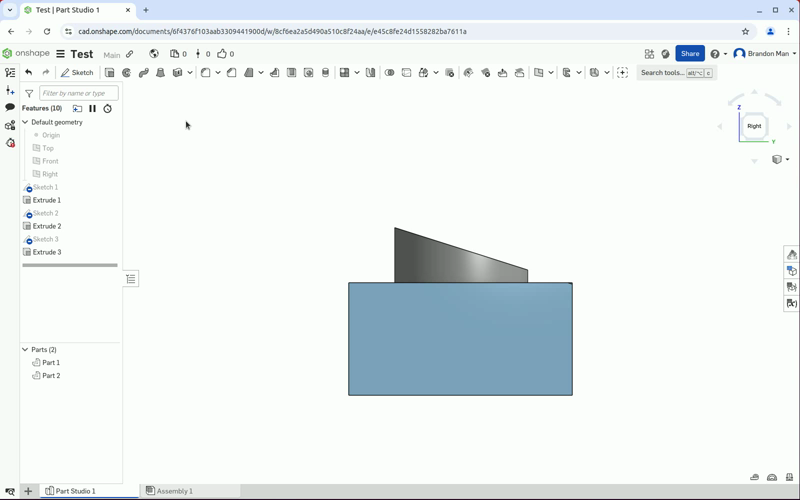
key(shift+h)
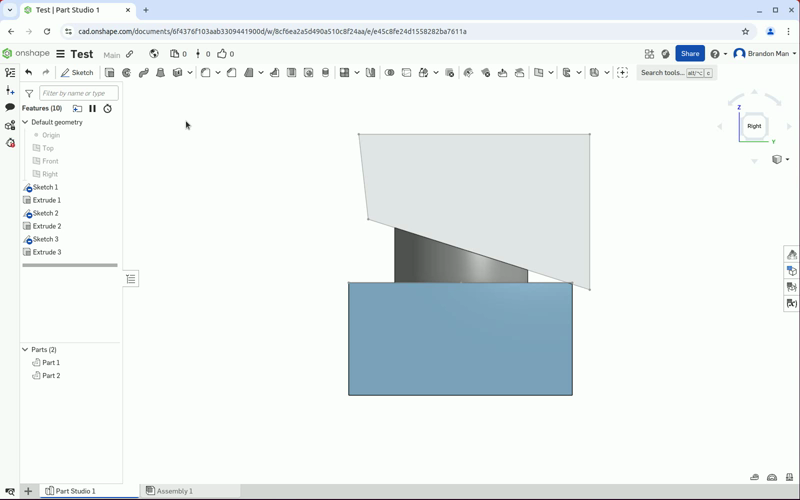
key(shift+7)
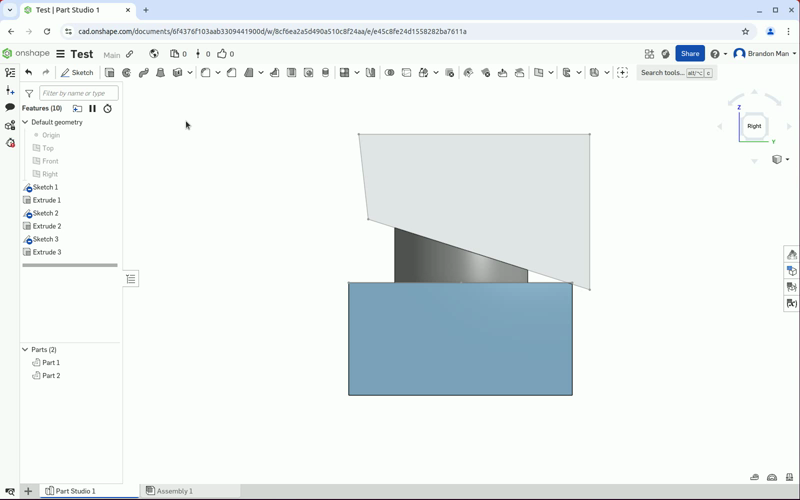
key(right, 2)
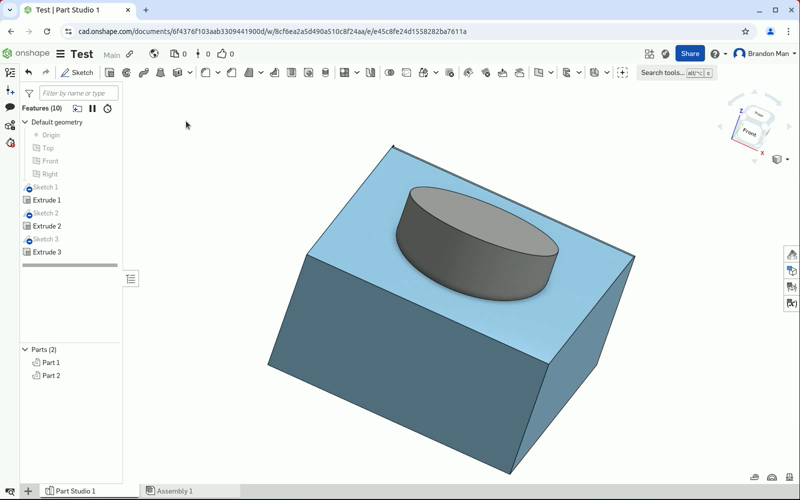
key(down, 2)
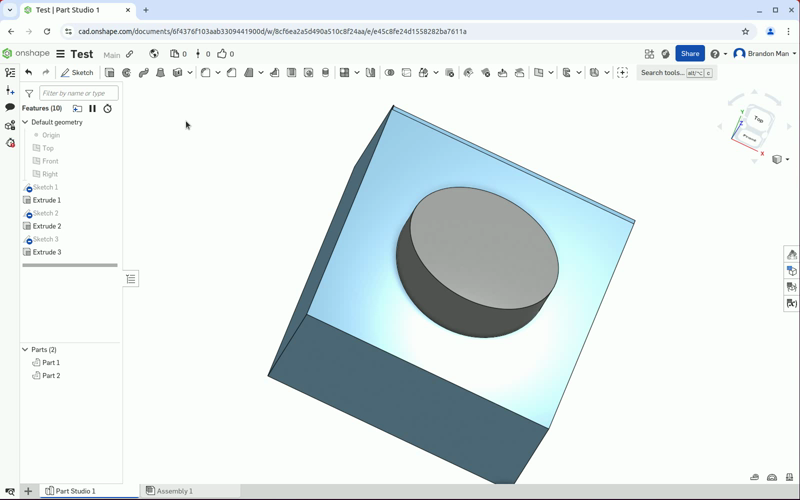
key(up, 2)
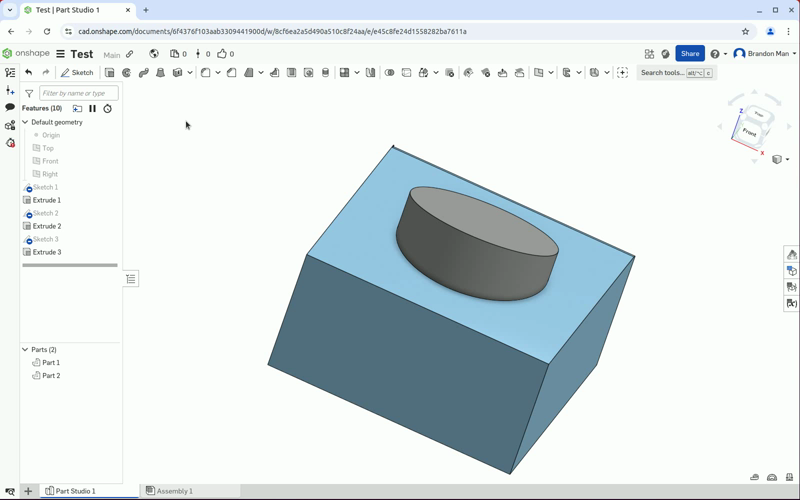
key(left, 2)
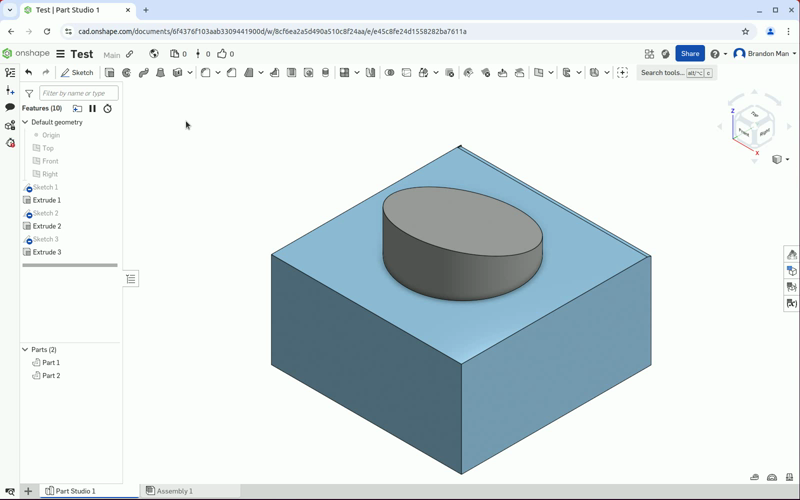
mouse_move(73, 189)
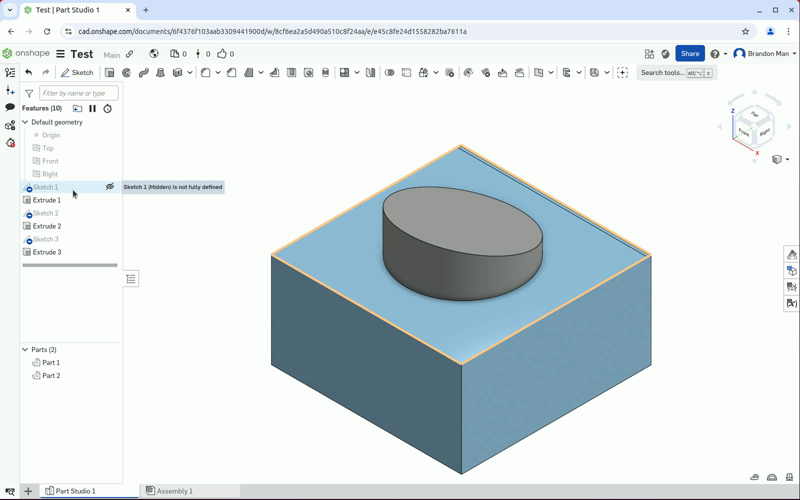
click(73, 189)